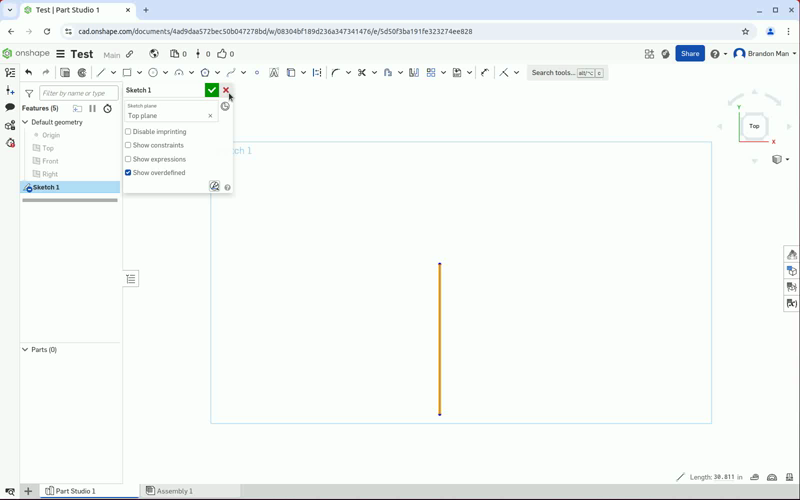
key(shift+h)
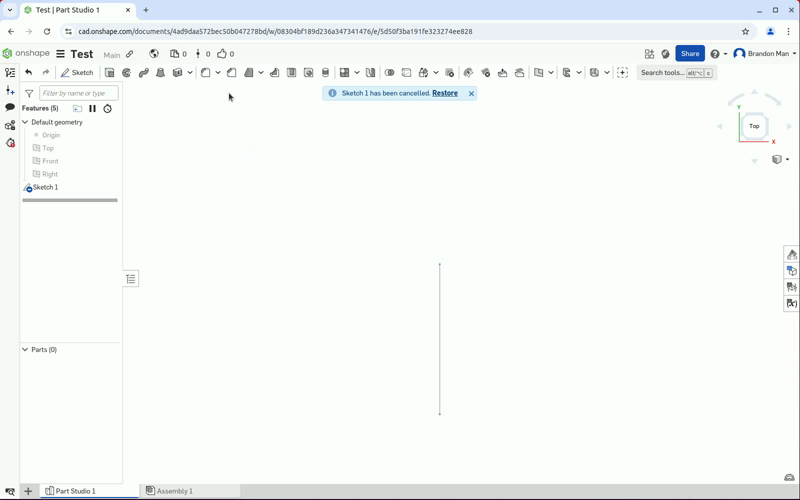
key(shift+s)
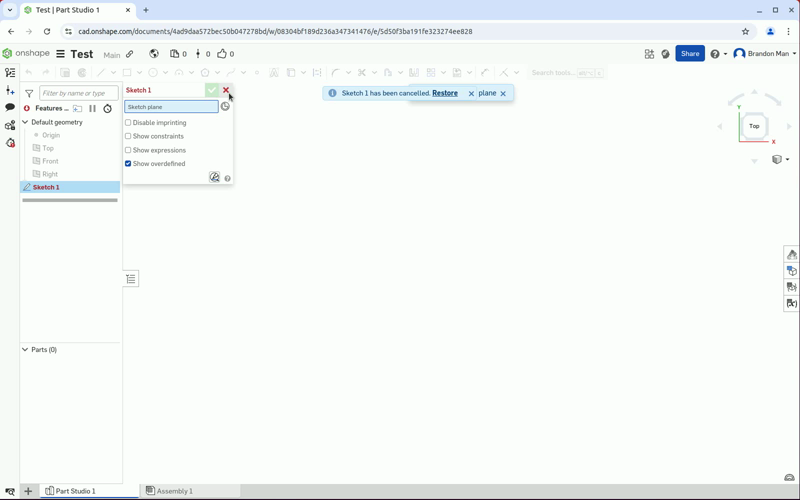
mouse_move(73, 150)
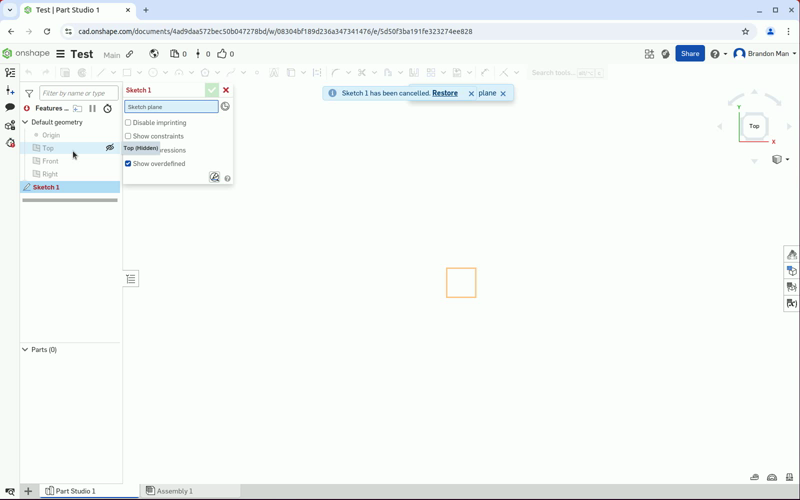
click(73, 150)
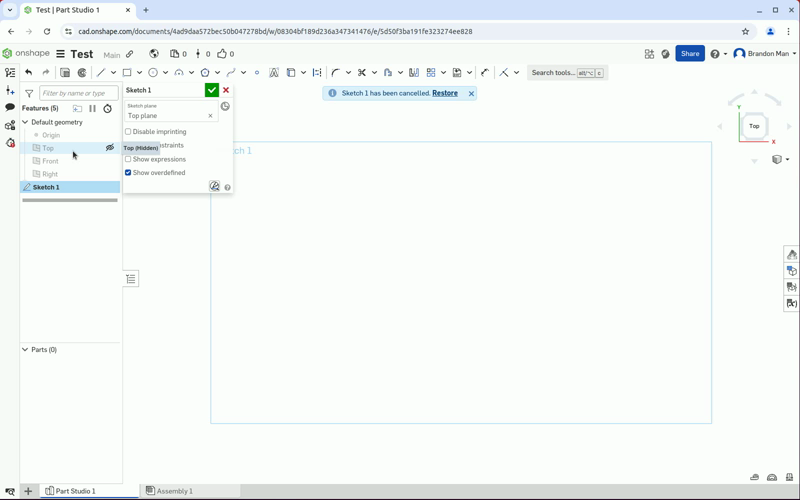
mouse_move(73, 352)
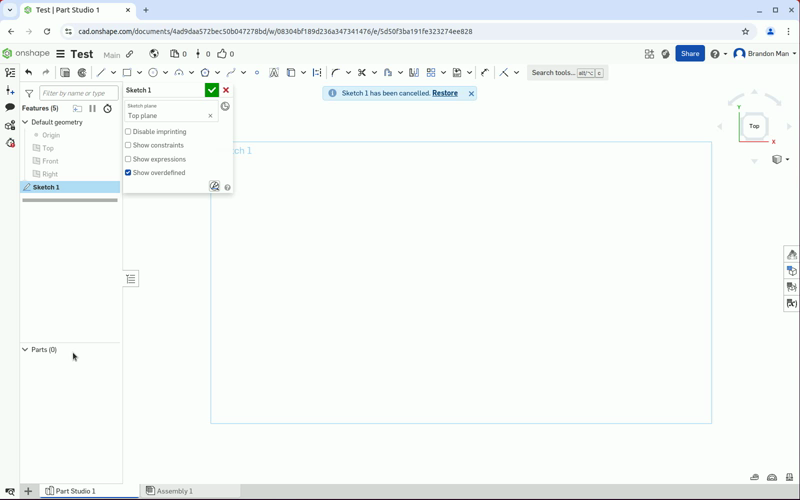
key(y)
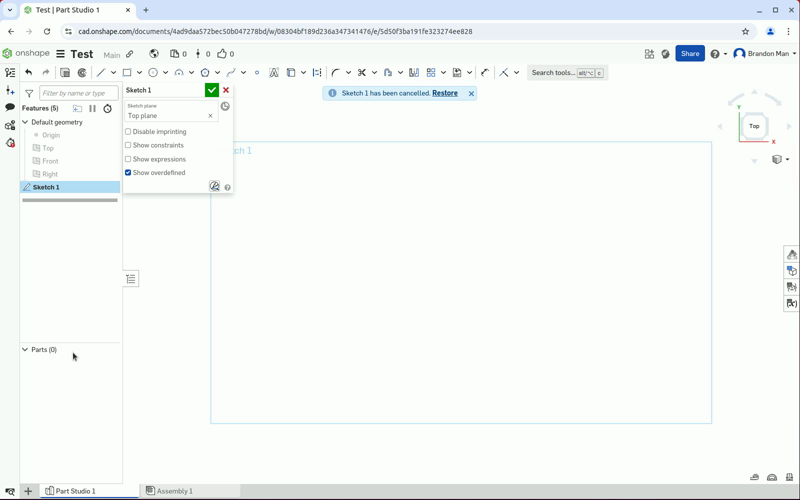
key(l)
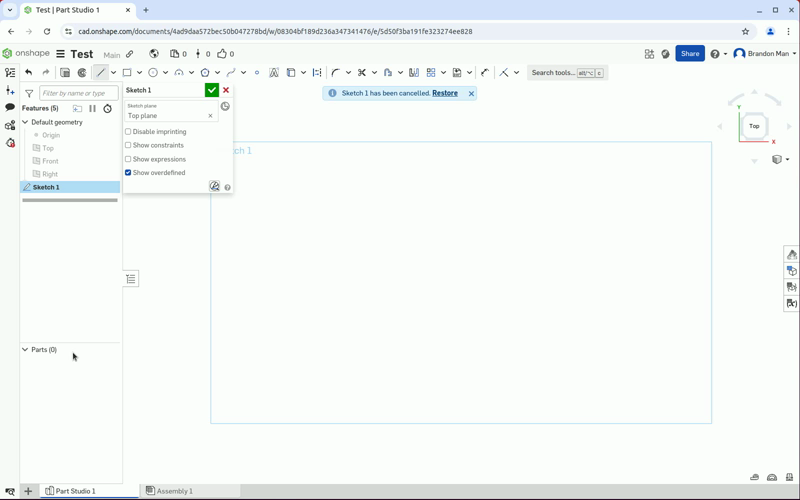
key_down(shift)
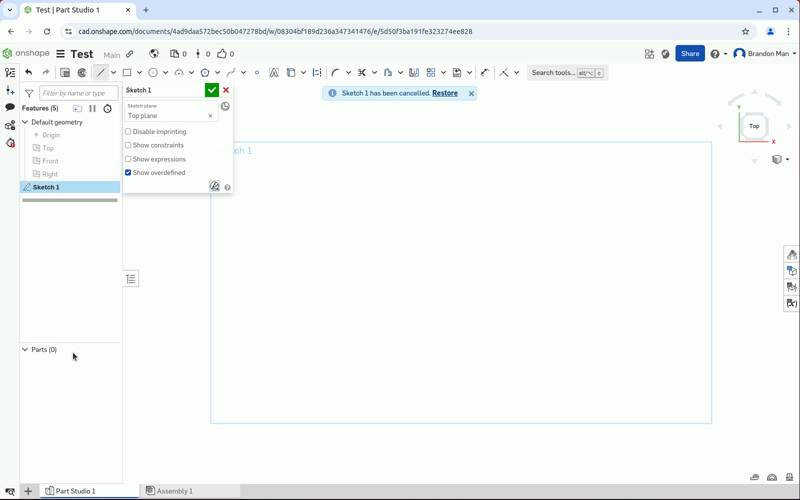
mouse_move(460, 357)
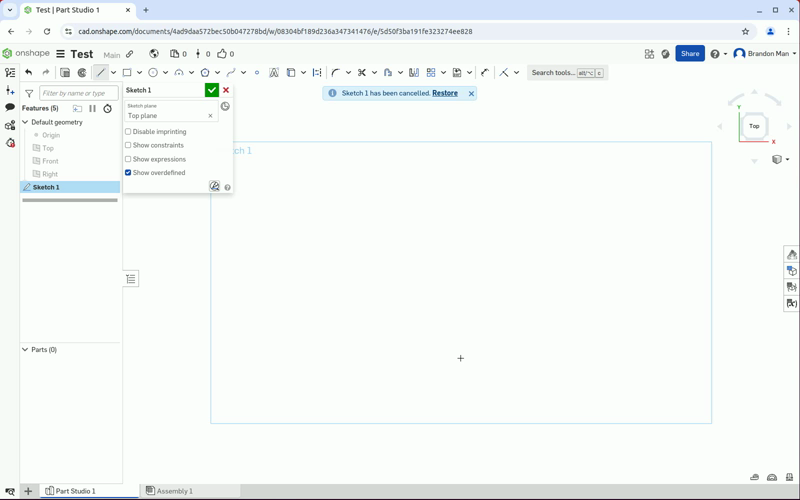
click(460, 357)
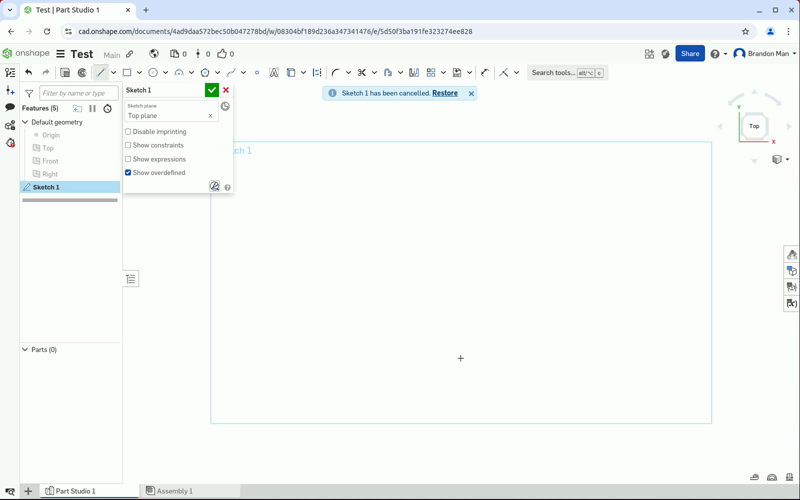
key_up(shift)
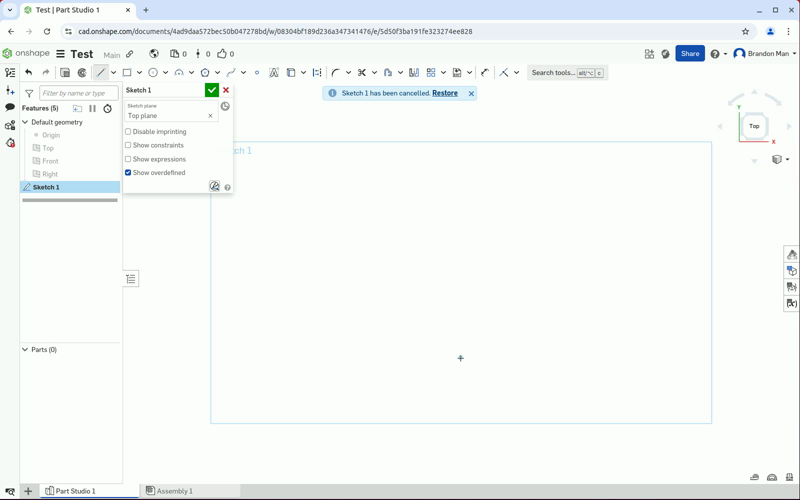
key_down(shift)
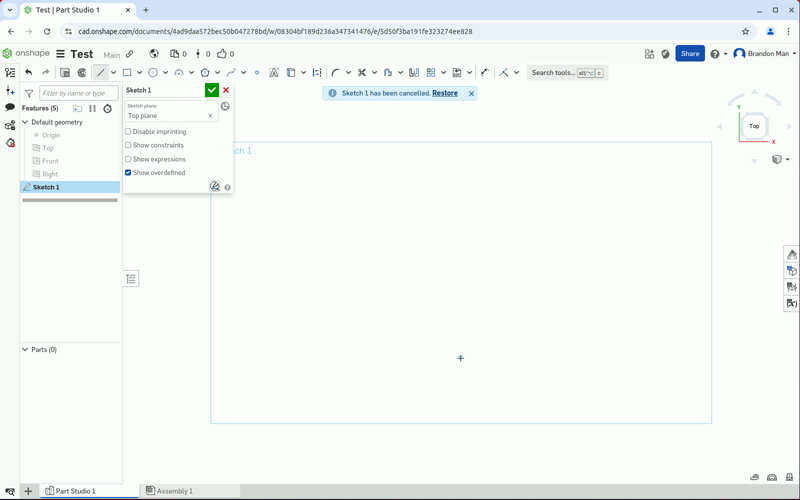
mouse_move(573, 357)
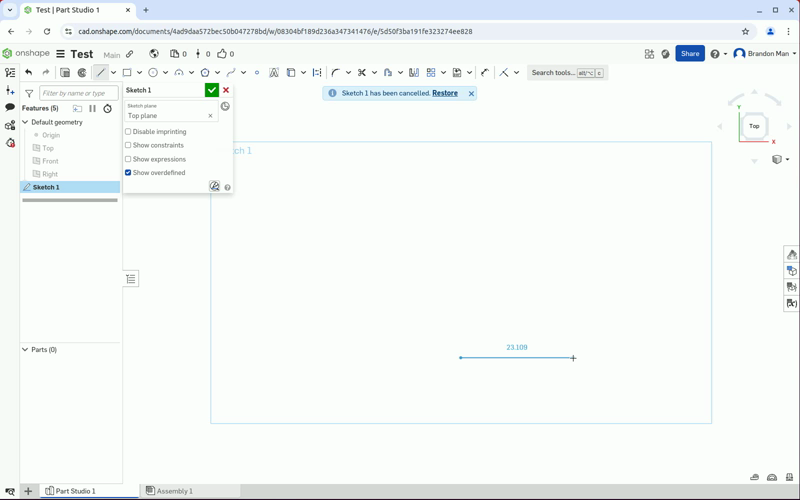
click(573, 357)
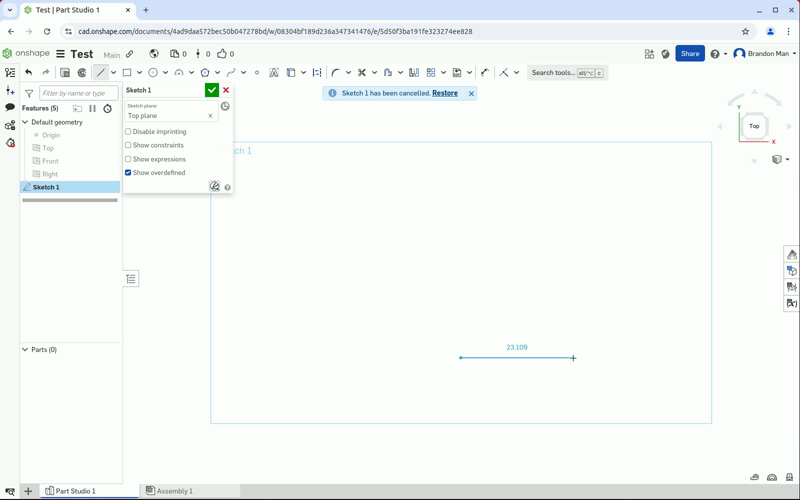
key_up(shift)
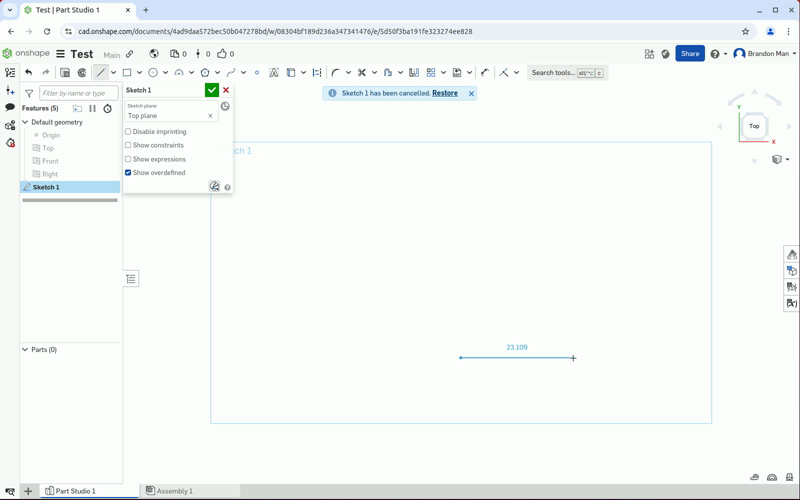
key_down(shift)
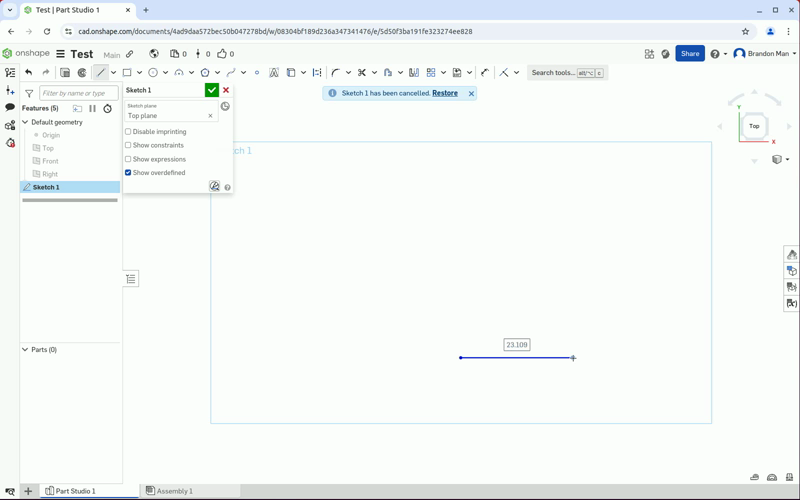
mouse_move(573, 283)
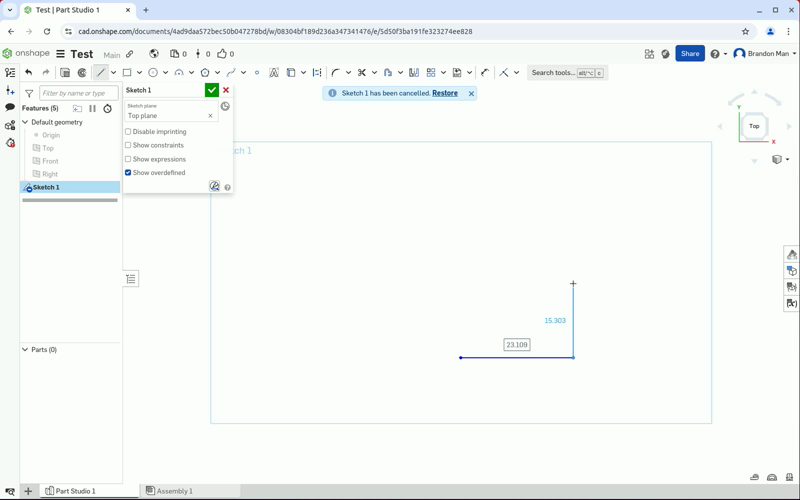
click(573, 283)
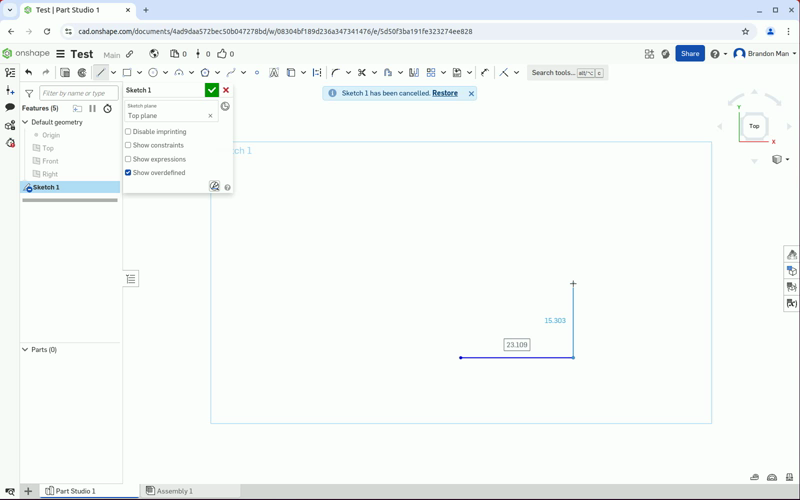
key_up(shift)
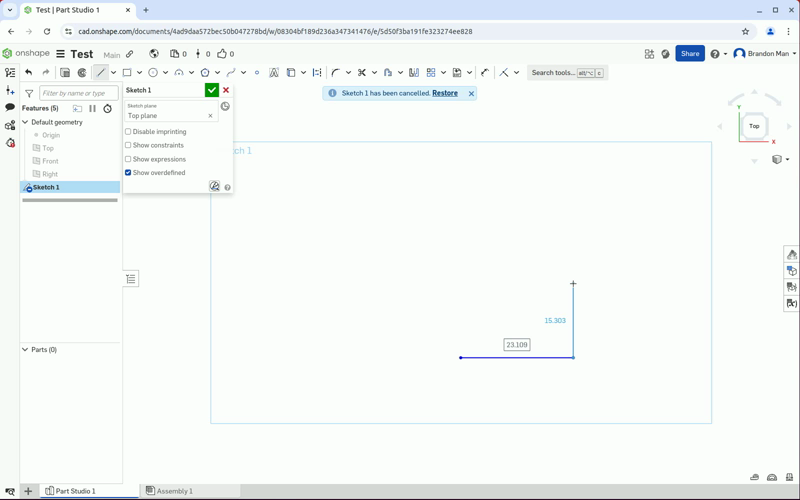
key_down(shift)
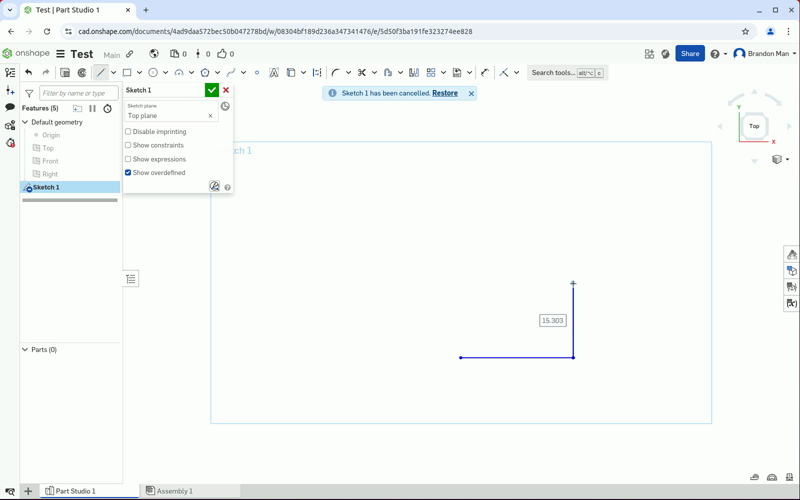
mouse_move(460, 283)
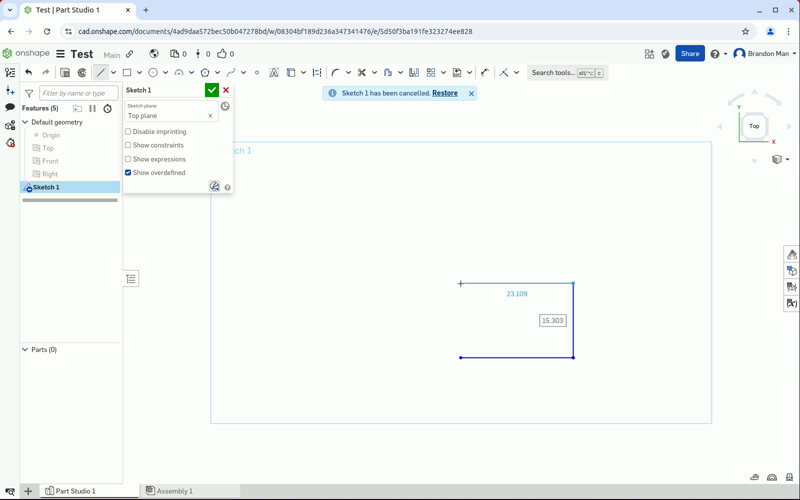
click(460, 283)
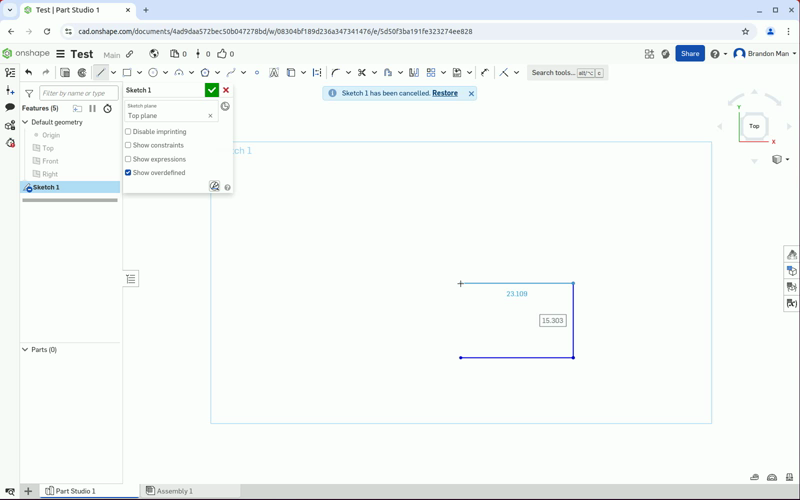
key_up(shift)
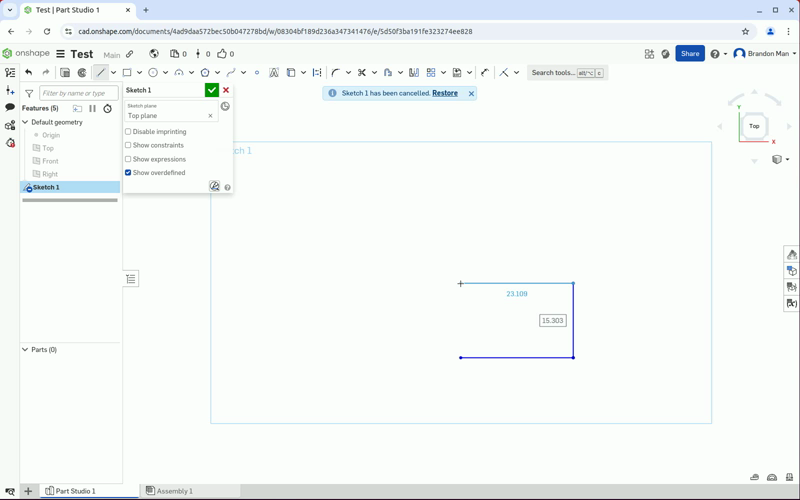
key_down(shift)
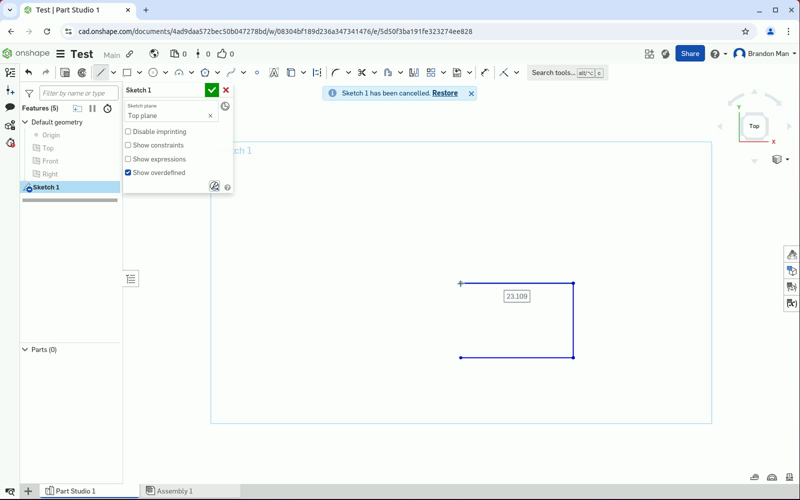
mouse_move(460, 357)
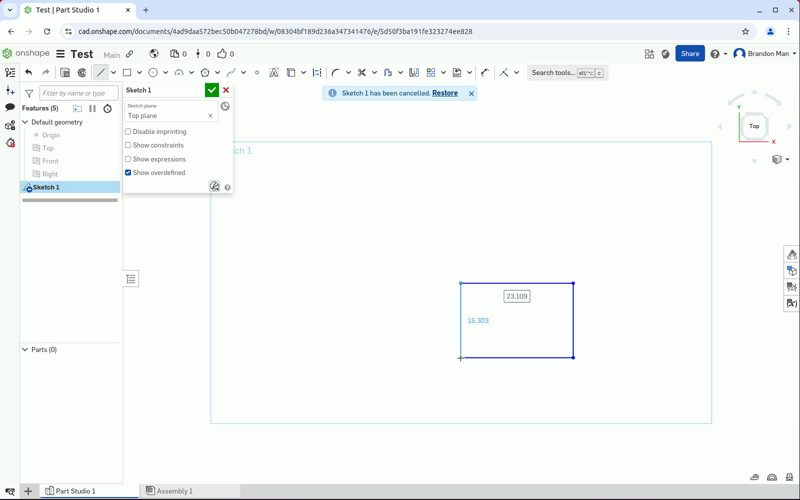
key_up(shift)
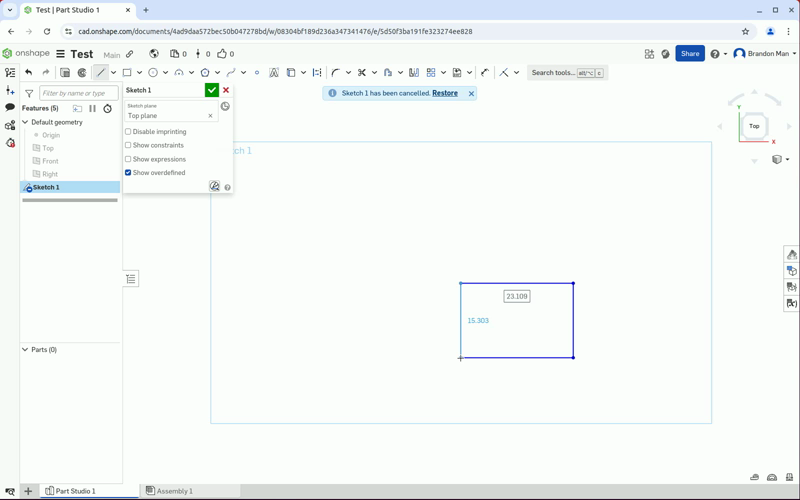
click(460, 357)
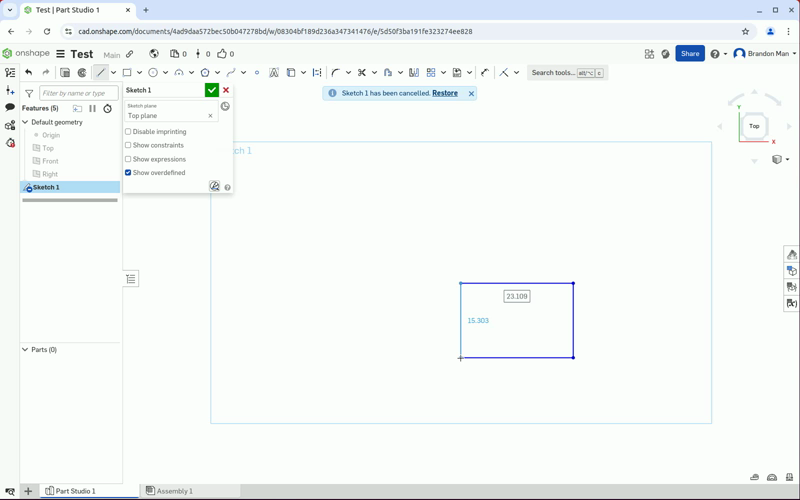
key(esc)
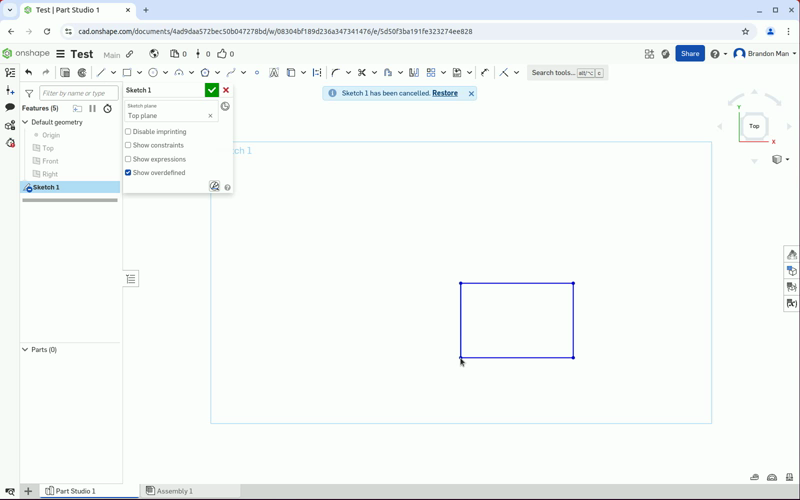
mouse_move(517, 313)
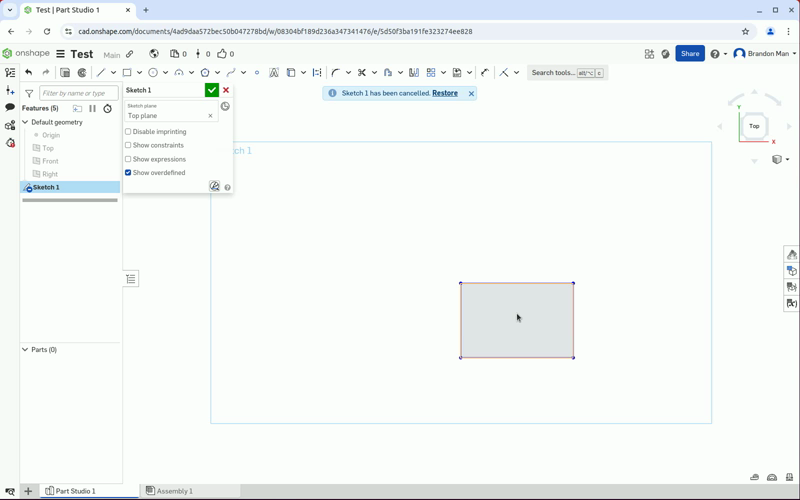
click(517, 313)
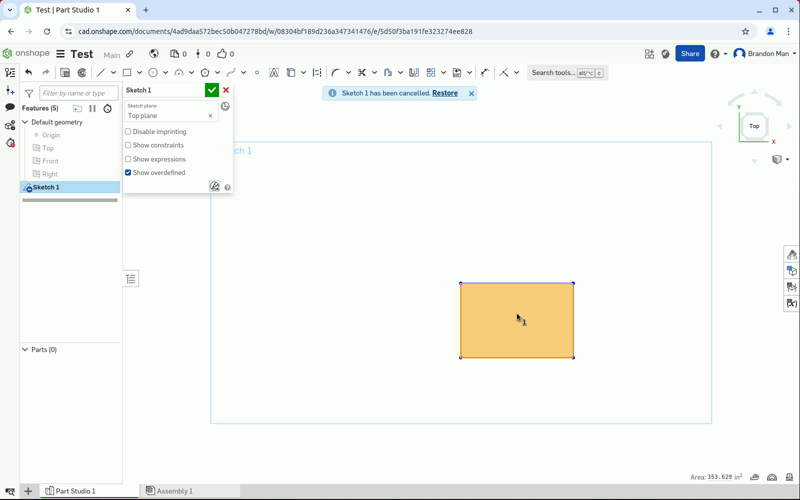
mouse_move(73, 352)
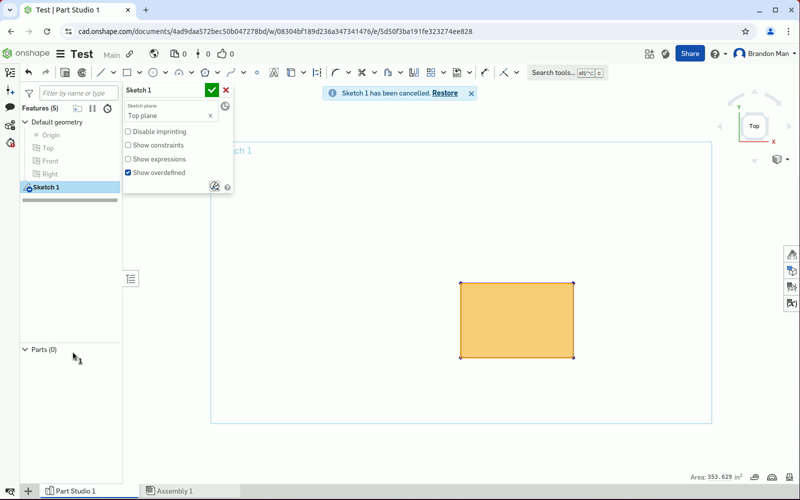
key(shift+y)
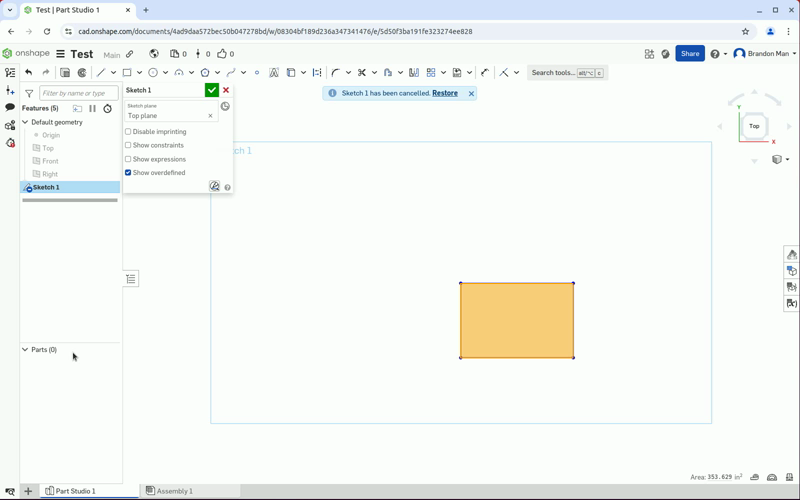
key(shift+e)
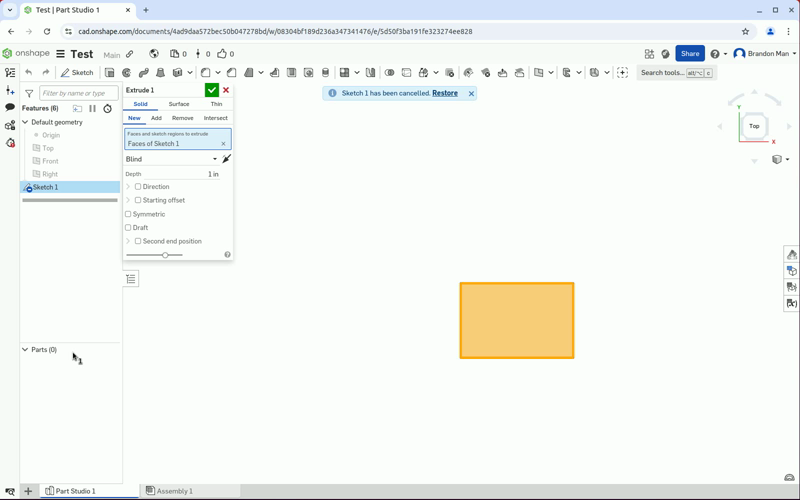
mouse_move(143, 106)
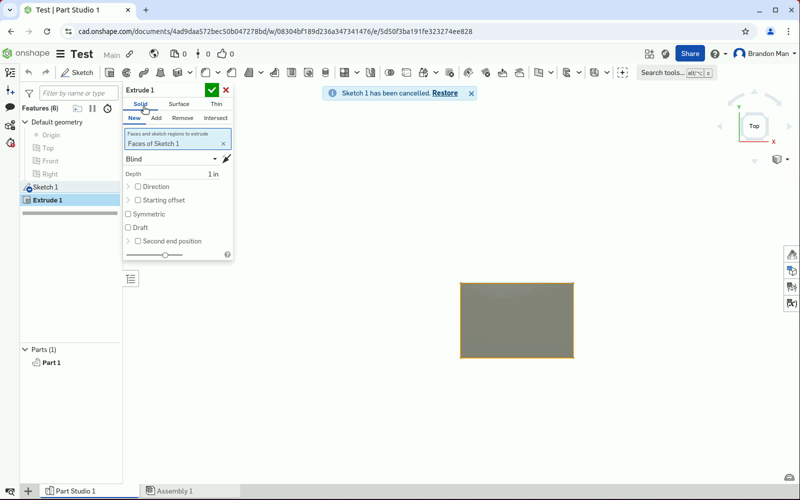
click(143, 106)
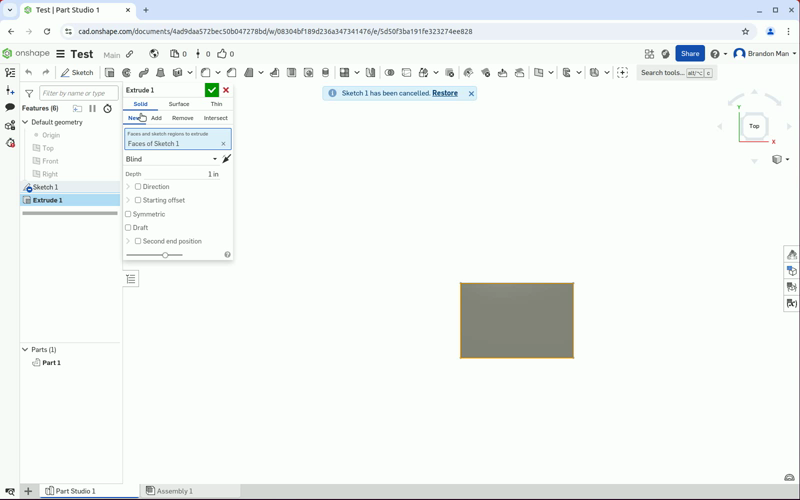
mouse_move(137, 120)
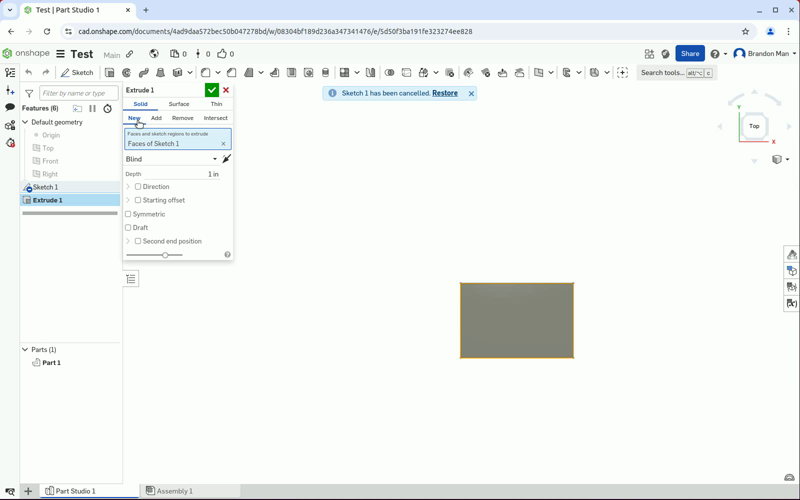
click(137, 120)
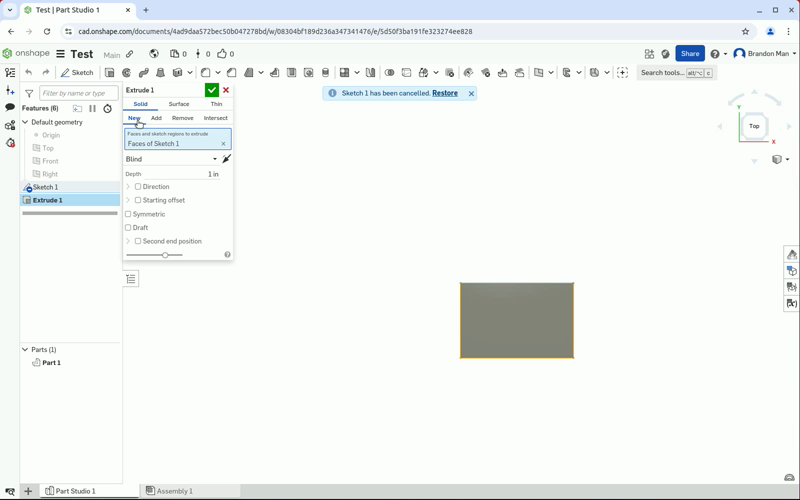
key(tab, 4)
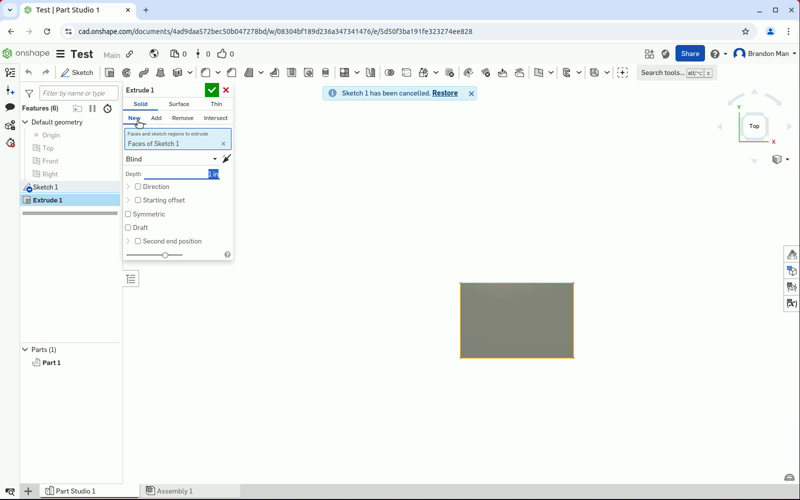
text(7.703)
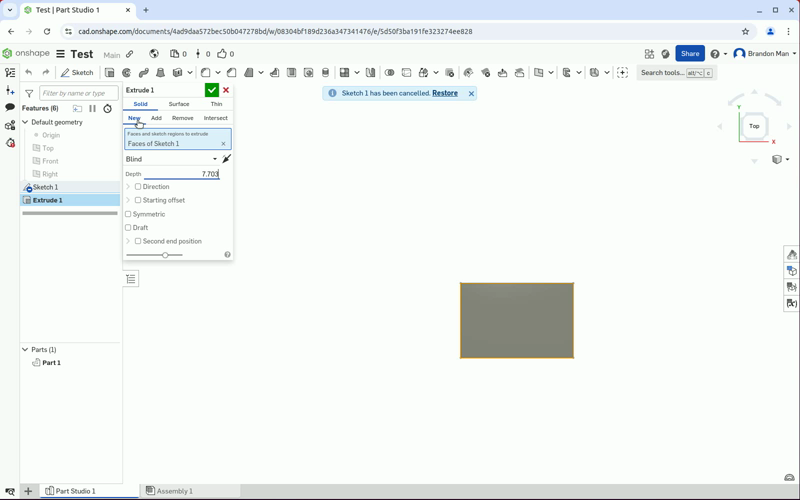
key(enter)
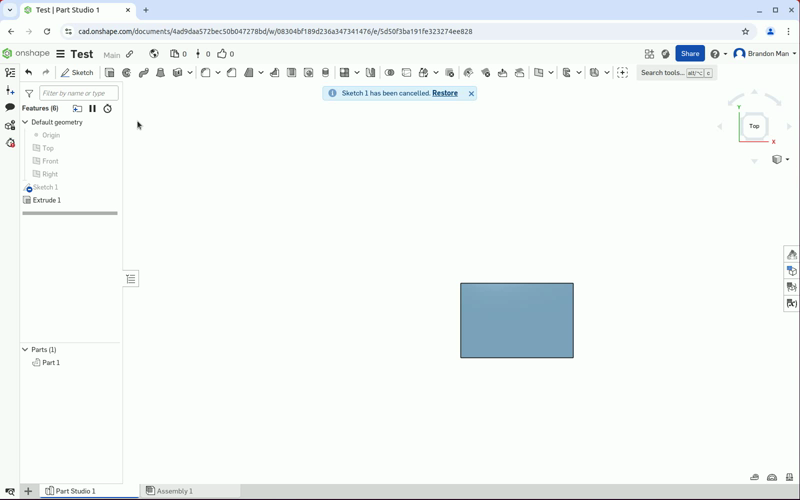
key(shift+h)
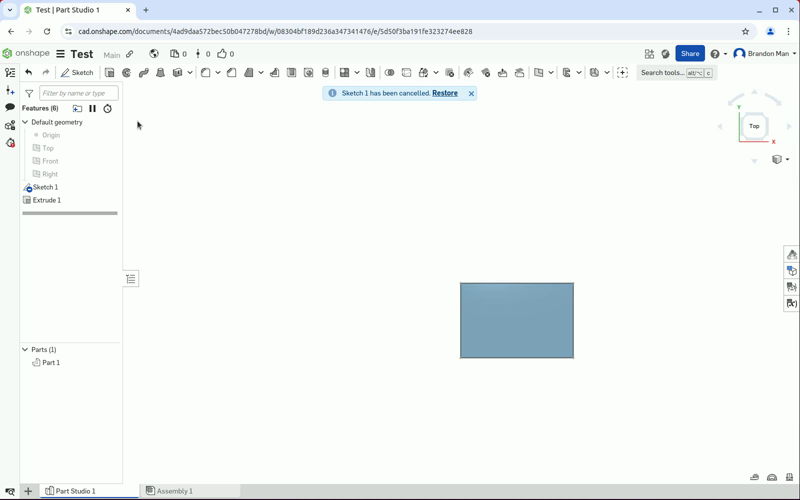
key(shift+h)
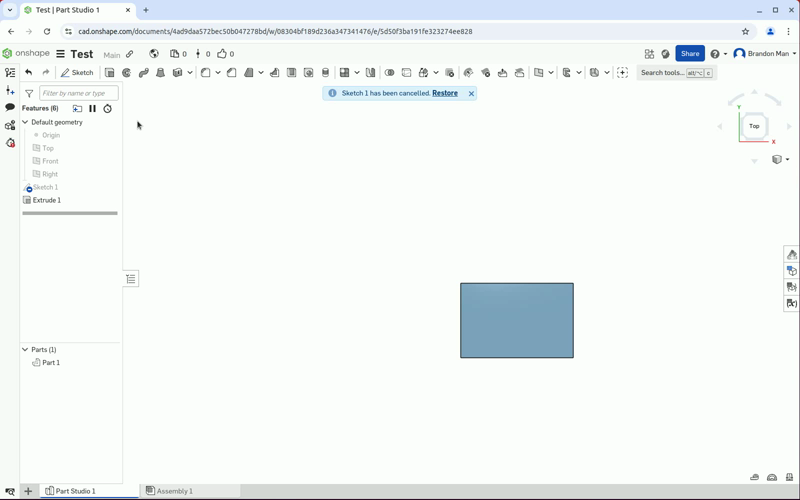
mouse_move(73, 189)
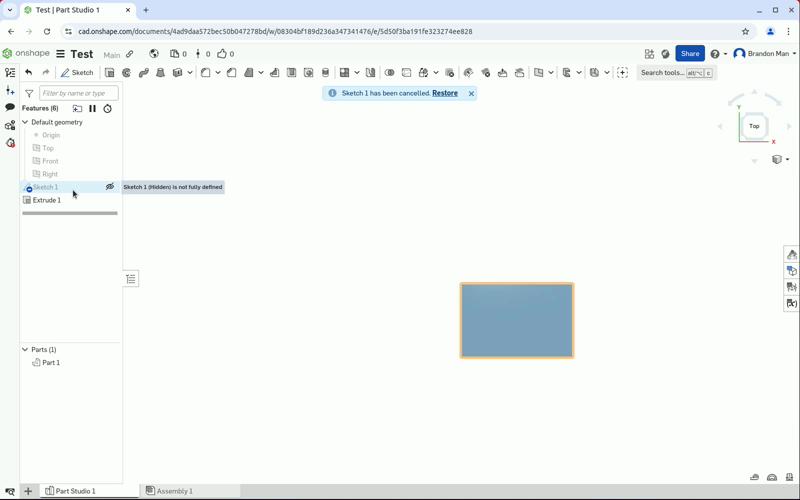
click(73, 189)
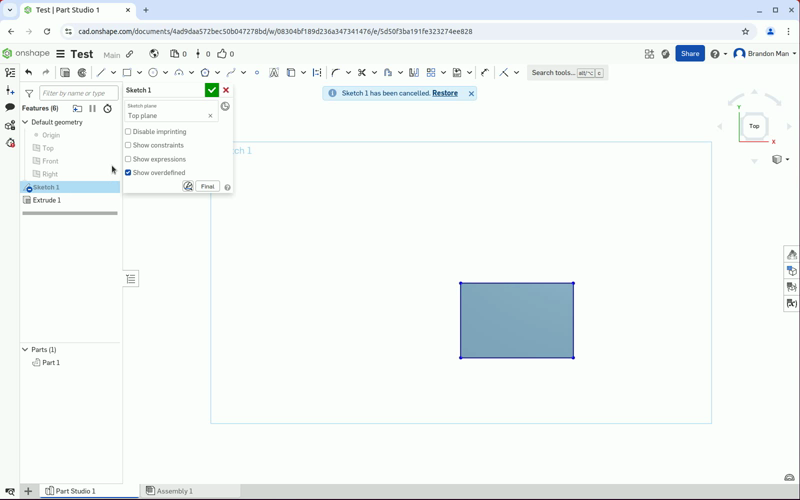
mouse_move(229, 92)
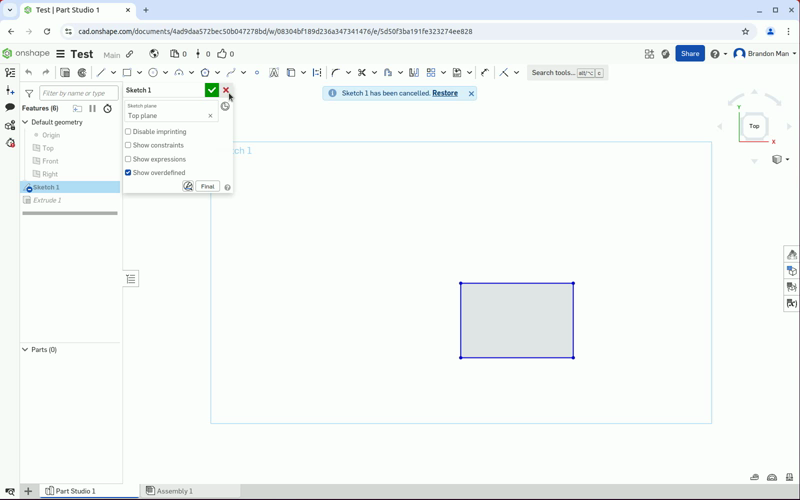
click(229, 92)
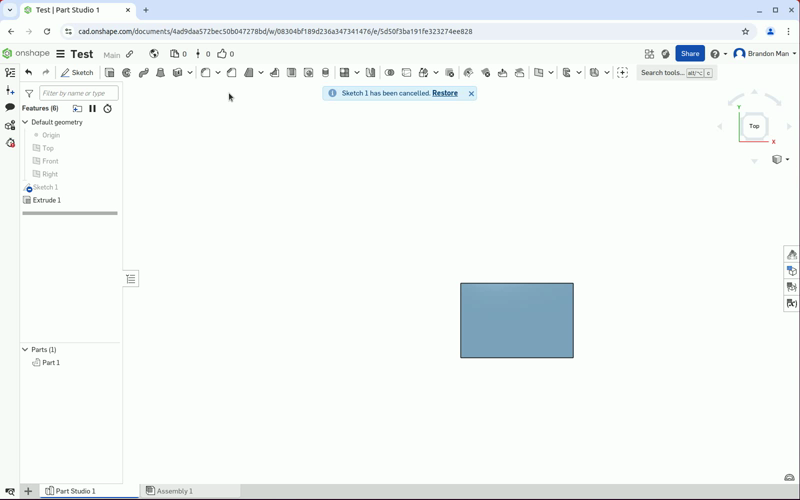
mouse_move(541, 75)
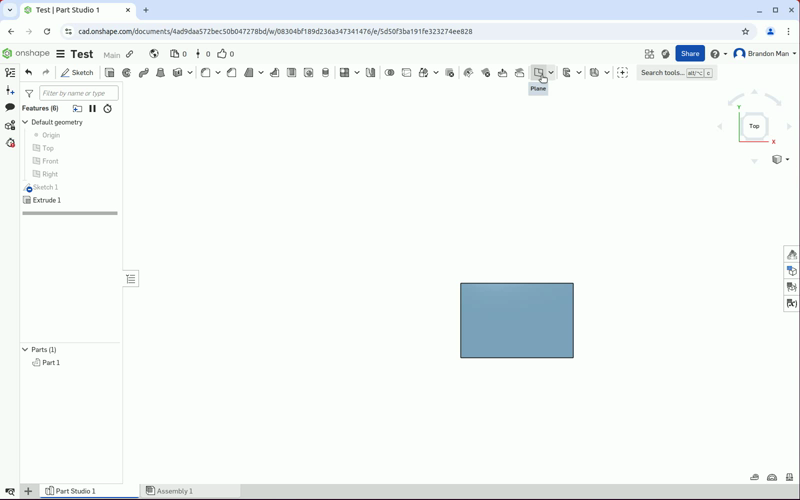
click(541, 75)
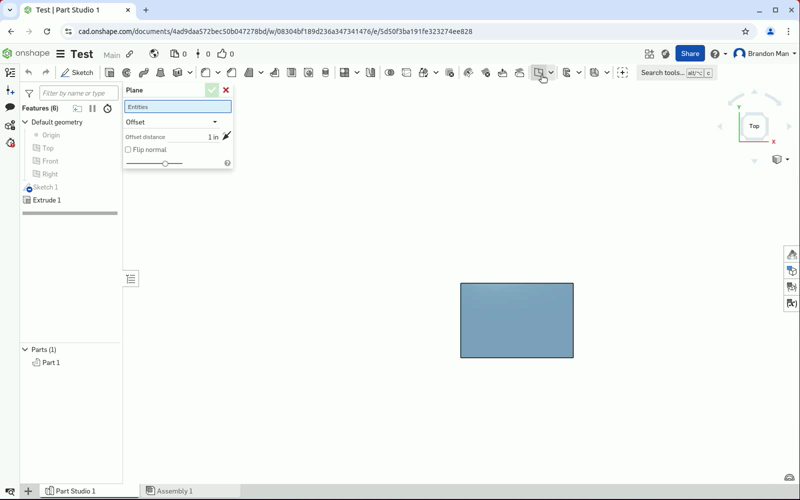
mouse_move(73, 150)
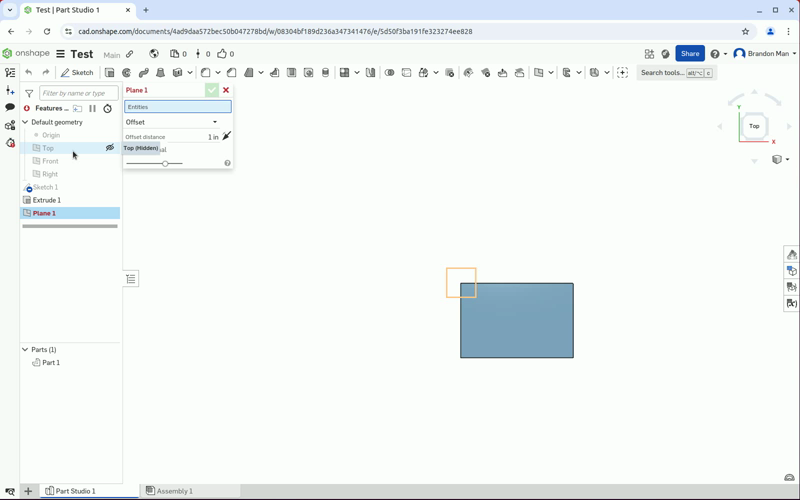
click(73, 150)
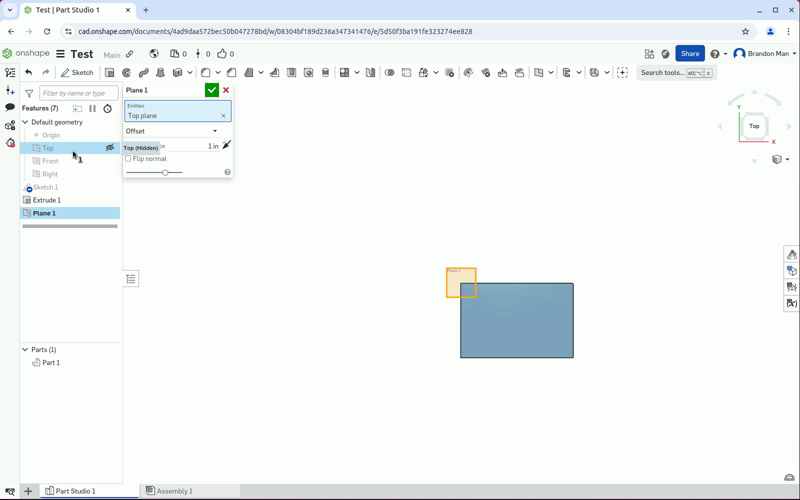
key(tab, 2)
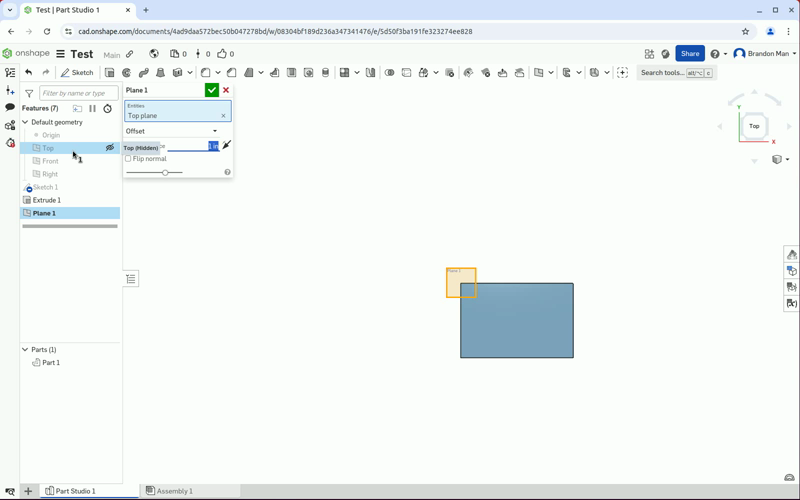
text(7.703)
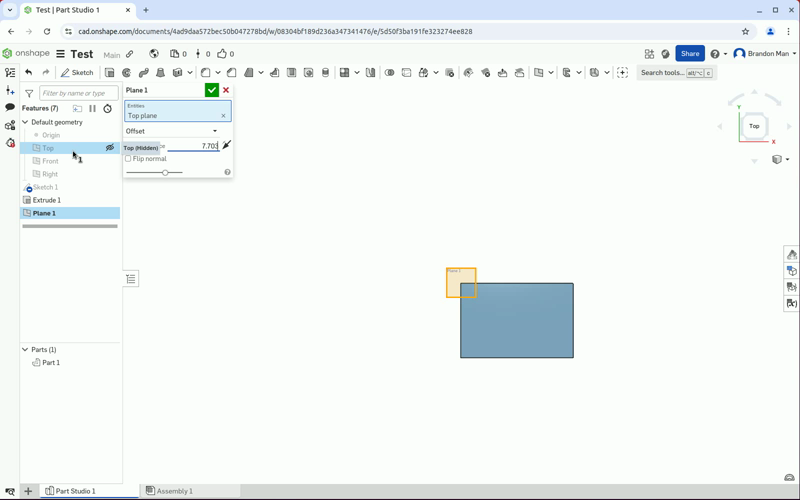
key(enter, 2)
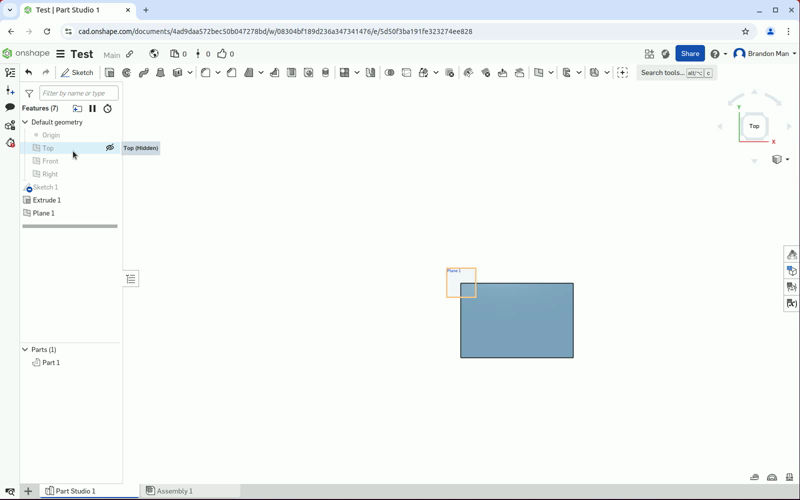
key(shift+s)
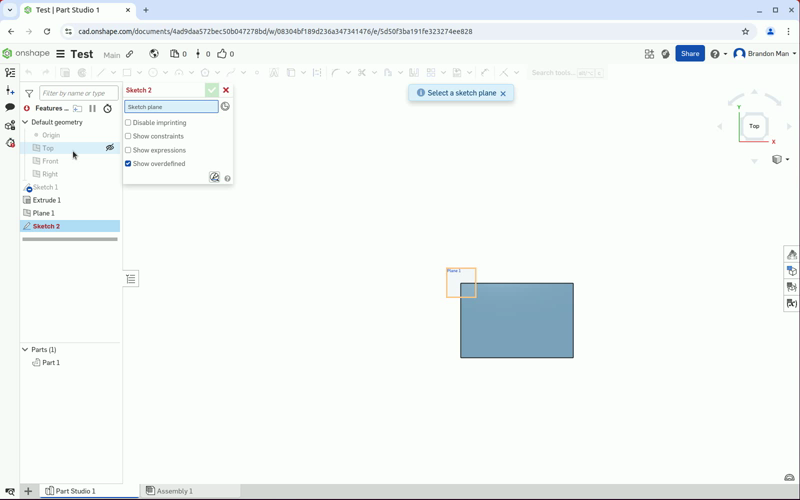
mouse_move(73, 215)
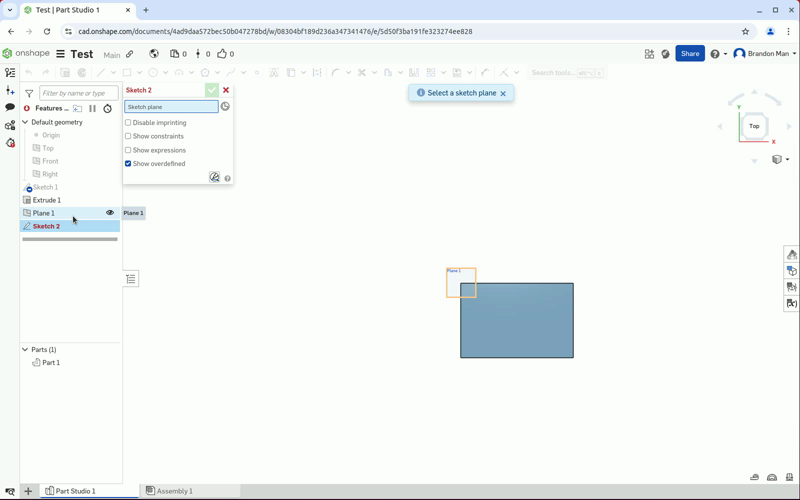
click(73, 215)
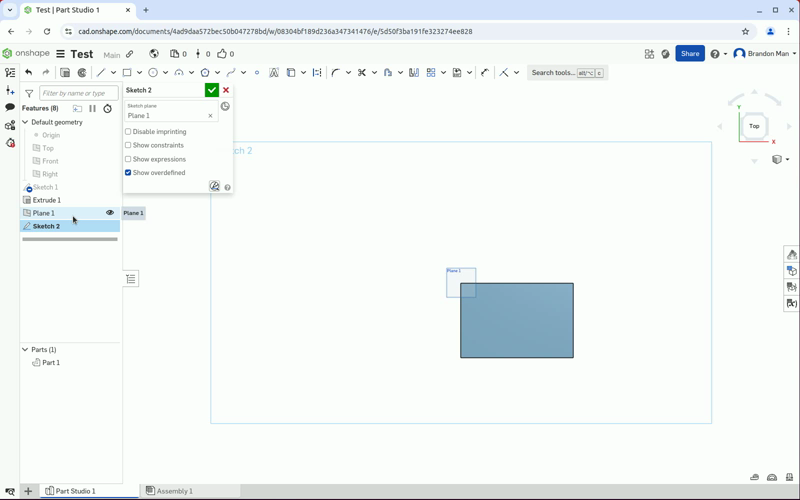
mouse_move(73, 352)
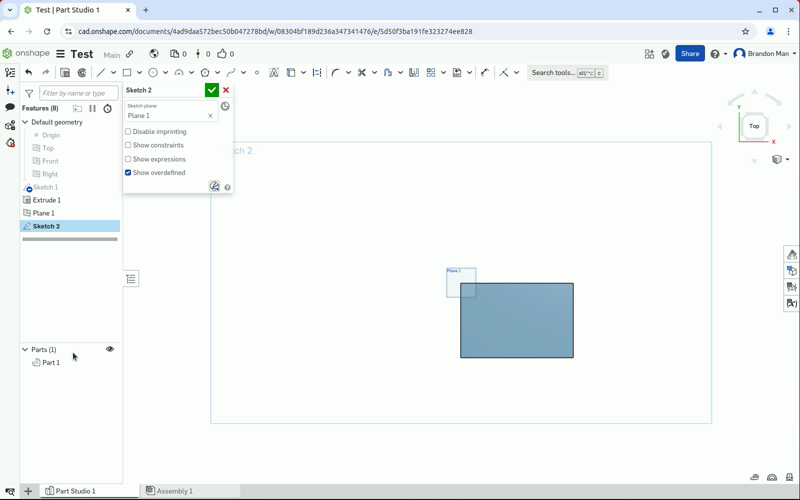
key(y)
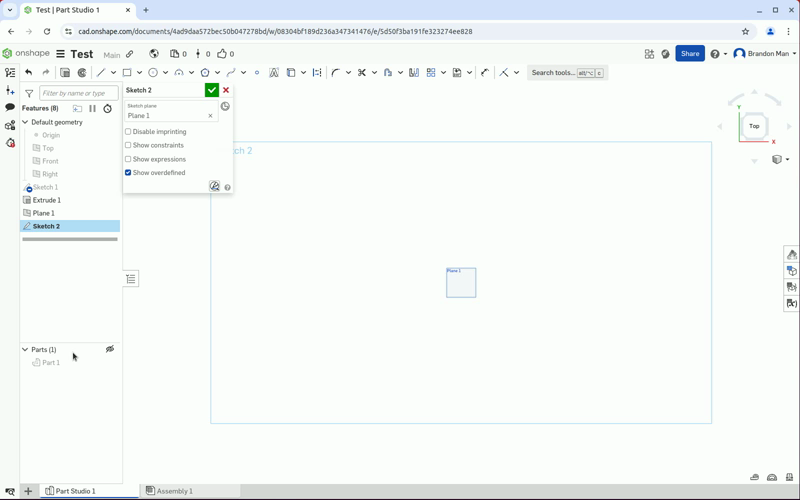
key(l)
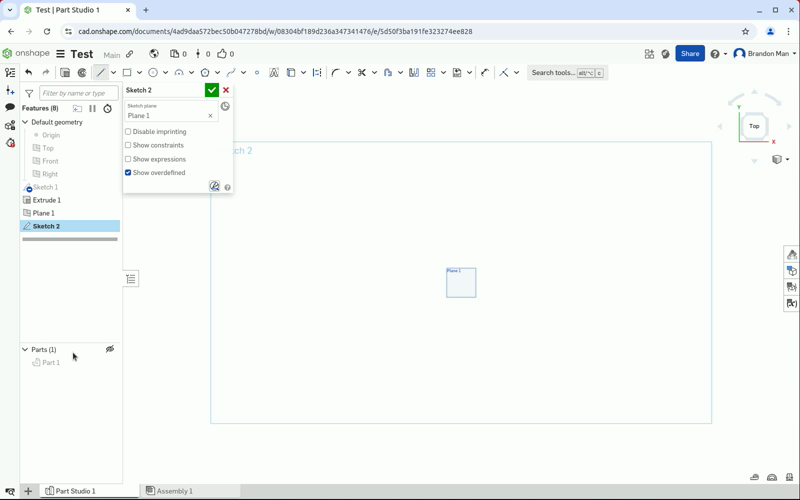
key_down(shift)
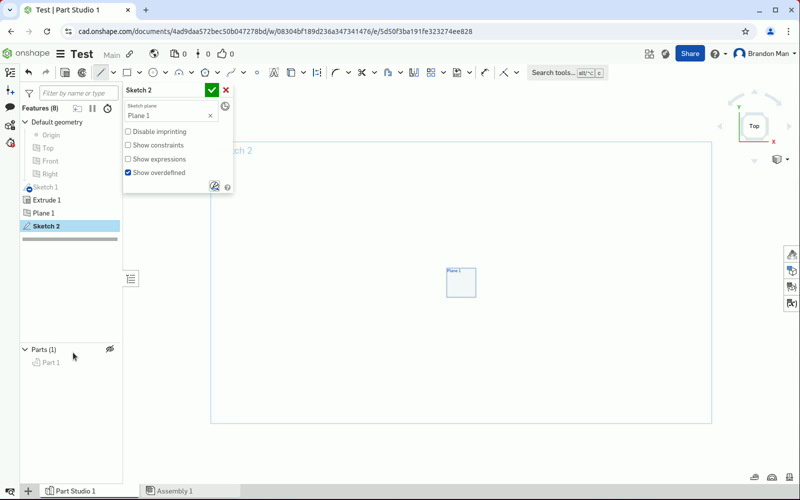
mouse_move(460, 339)
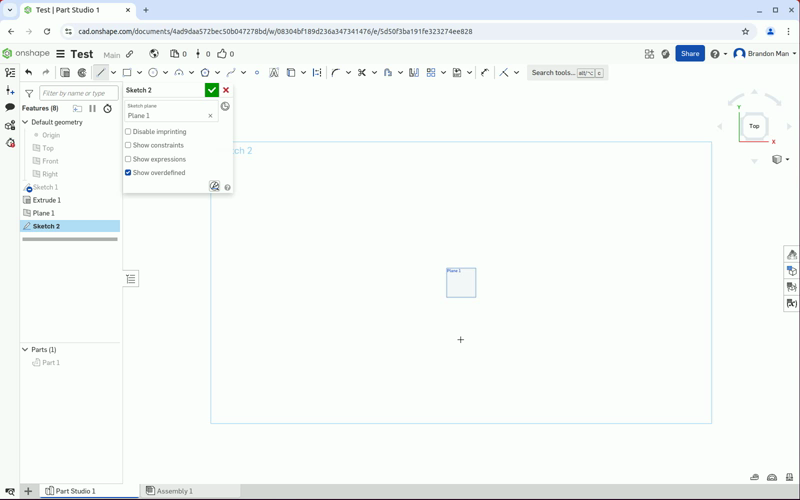
click(460, 339)
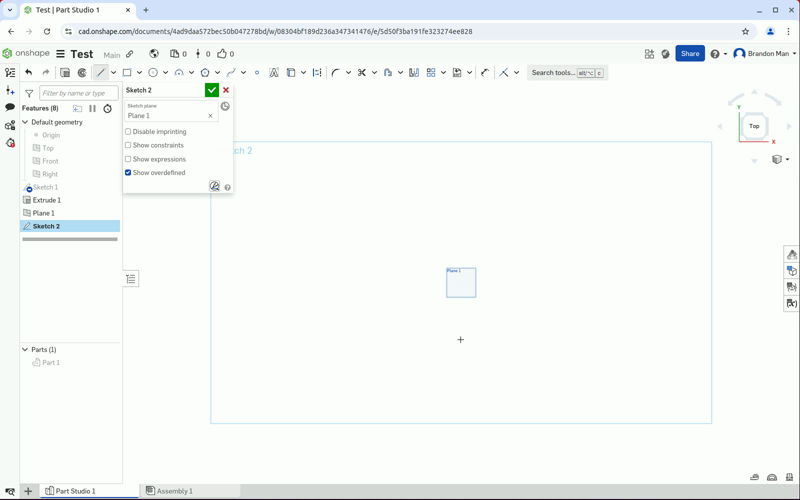
key_up(shift)
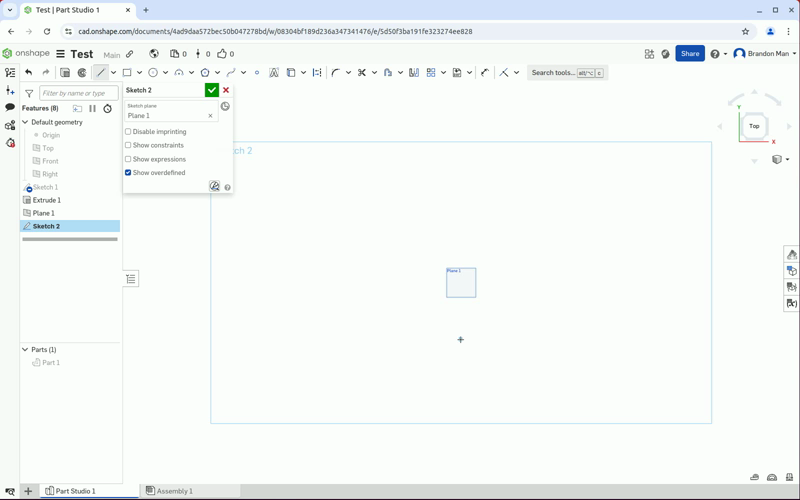
key_down(shift)
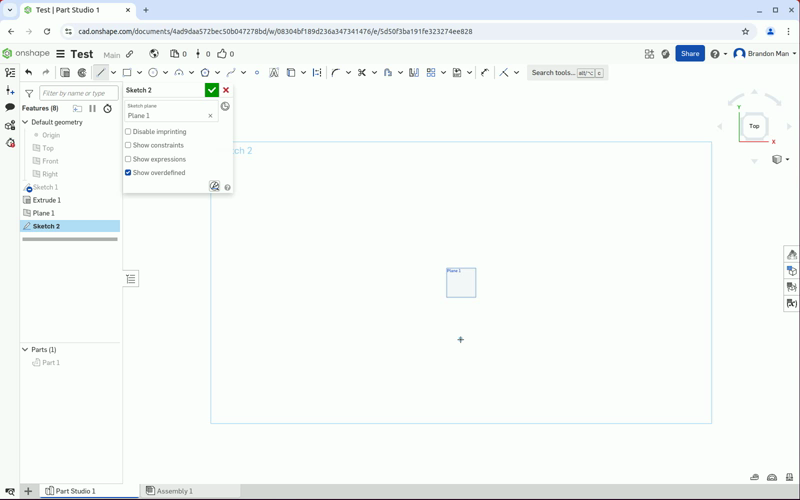
mouse_move(490, 339)
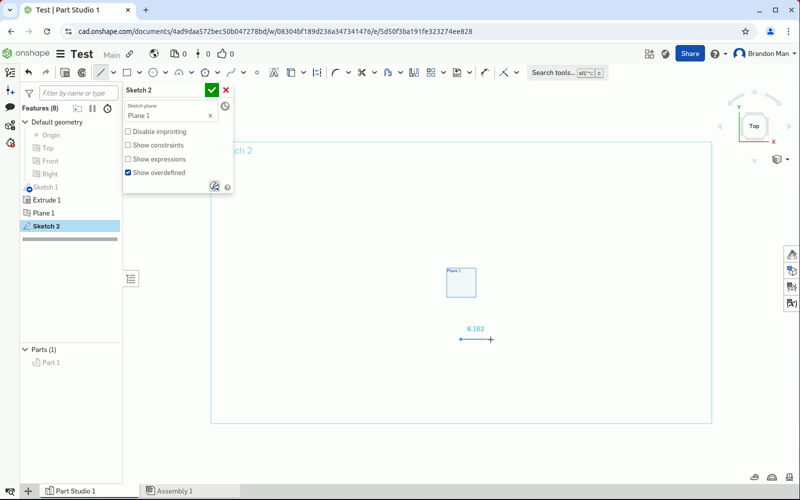
mouse_move(480, 339)
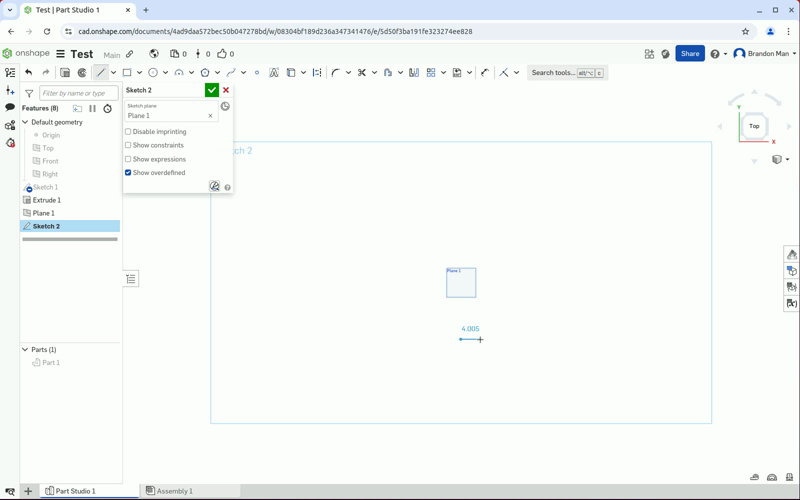
click(480, 339)
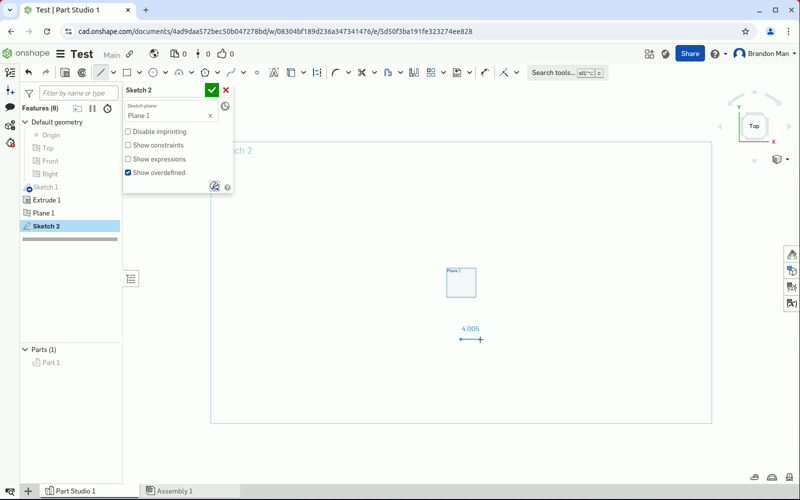
key_up(shift)
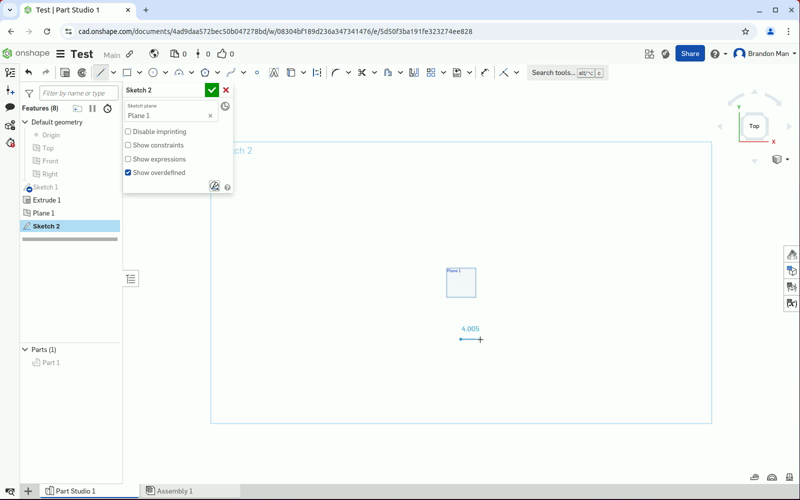
key_down(shift)
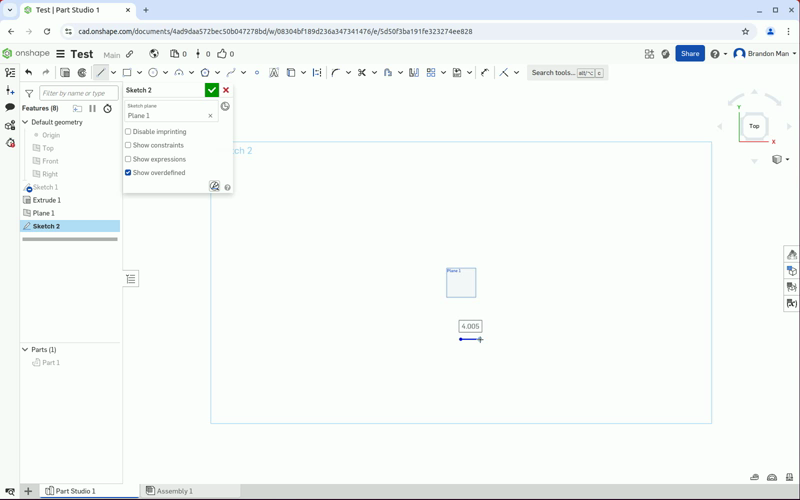
mouse_move(510, 339)
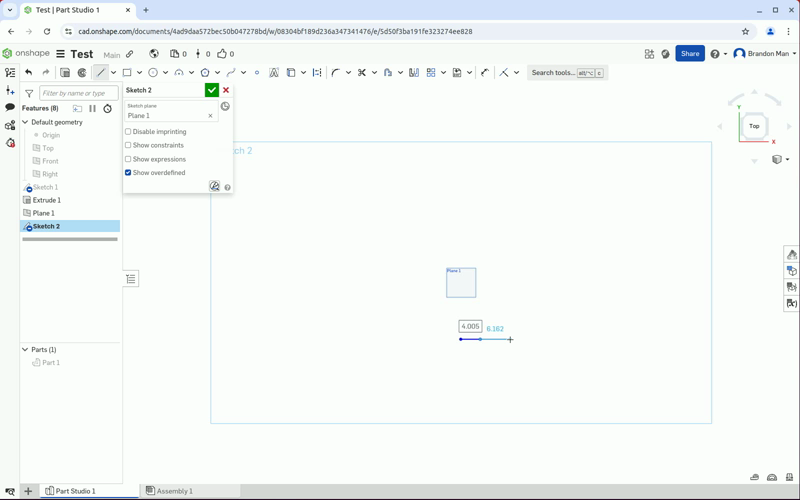
mouse_move(480, 282)
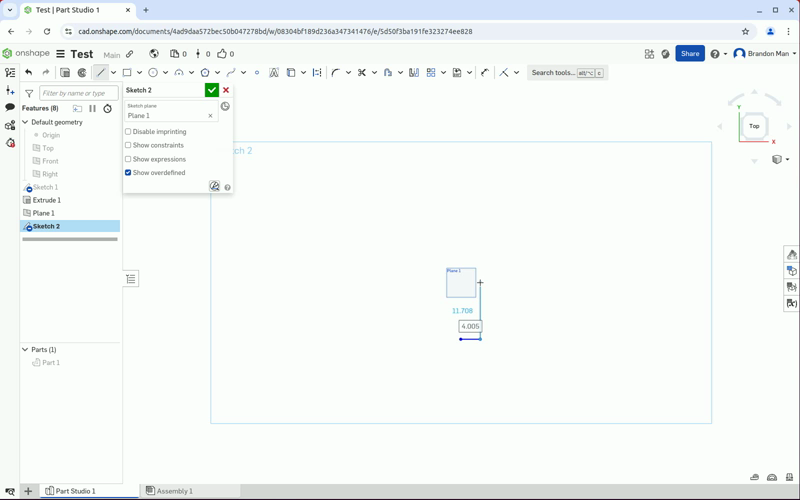
click(480, 282)
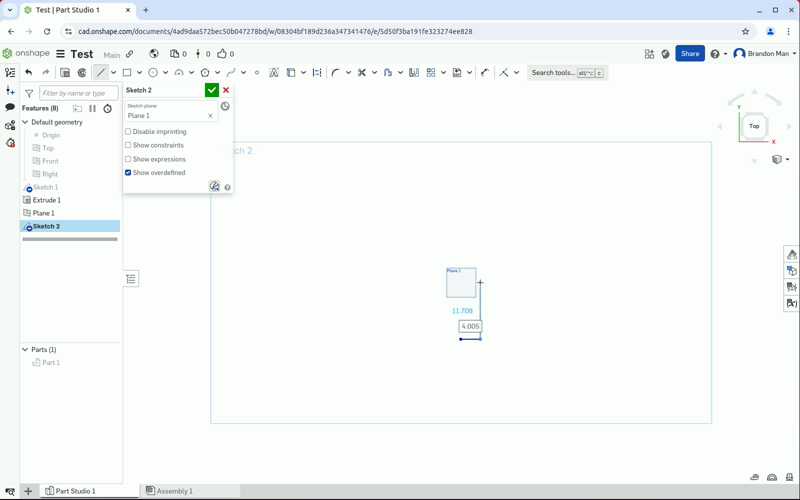
key_up(shift)
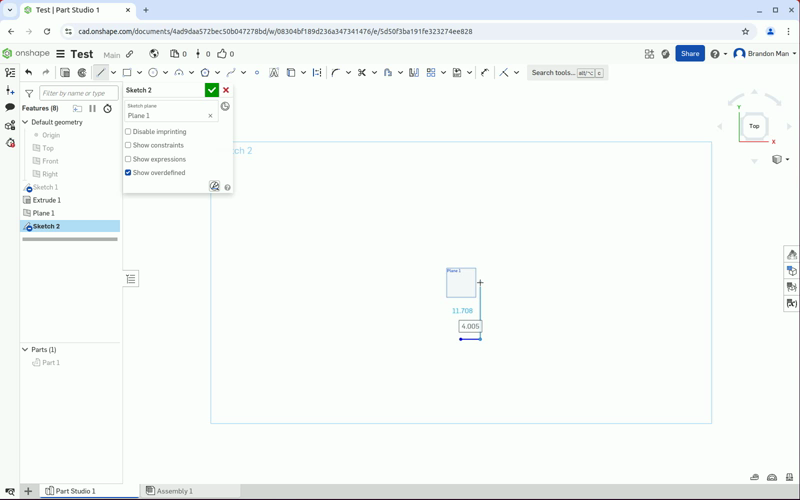
key_down(shift)
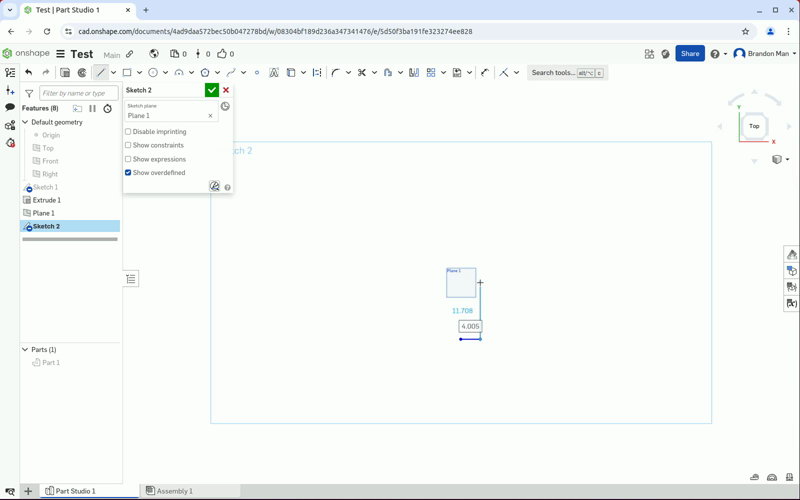
mouse_move(510, 282)
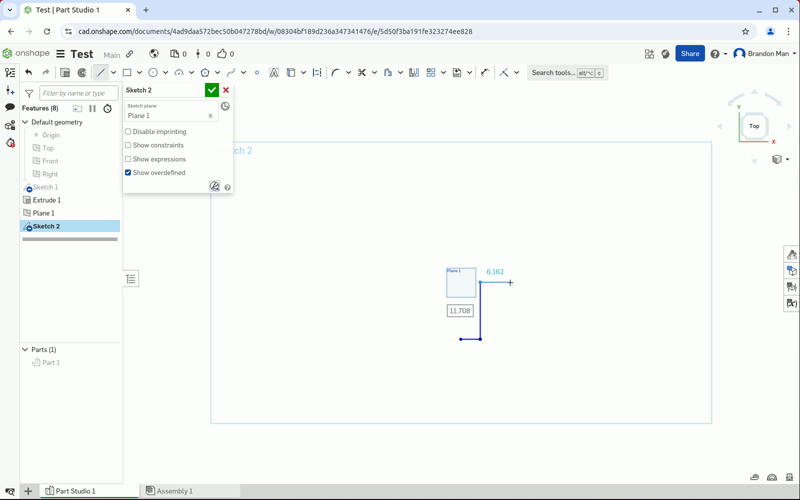
mouse_move(460, 282)
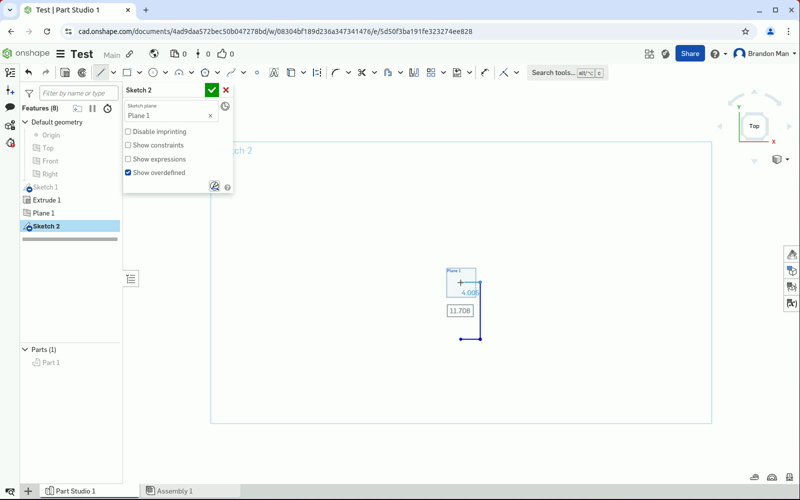
click(460, 282)
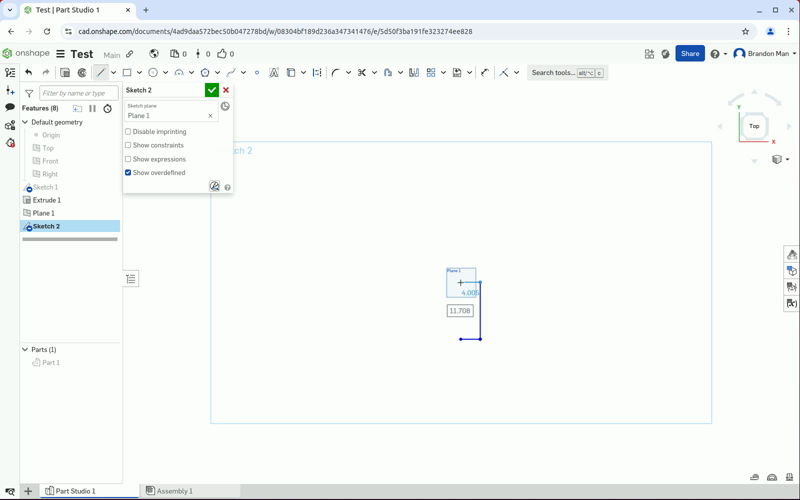
key_up(shift)
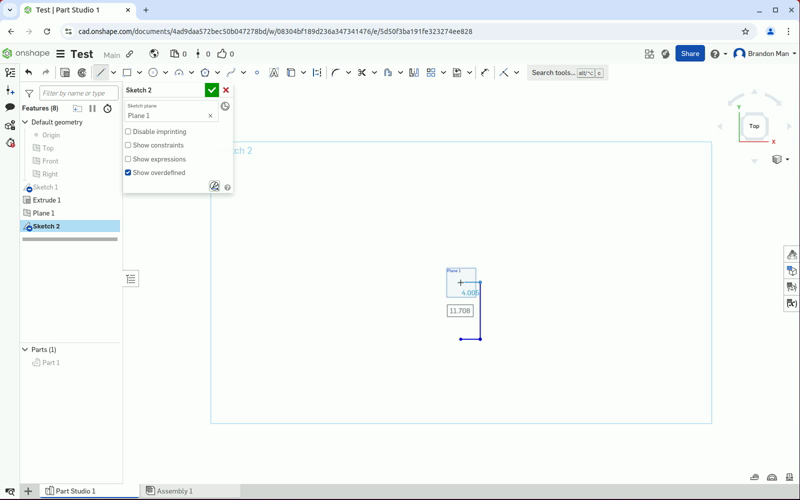
mouse_move(490, 282)
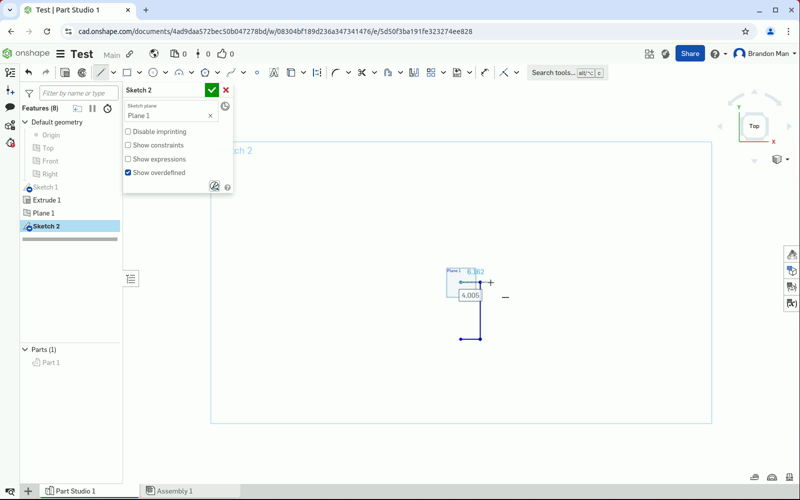
key_down(shift)
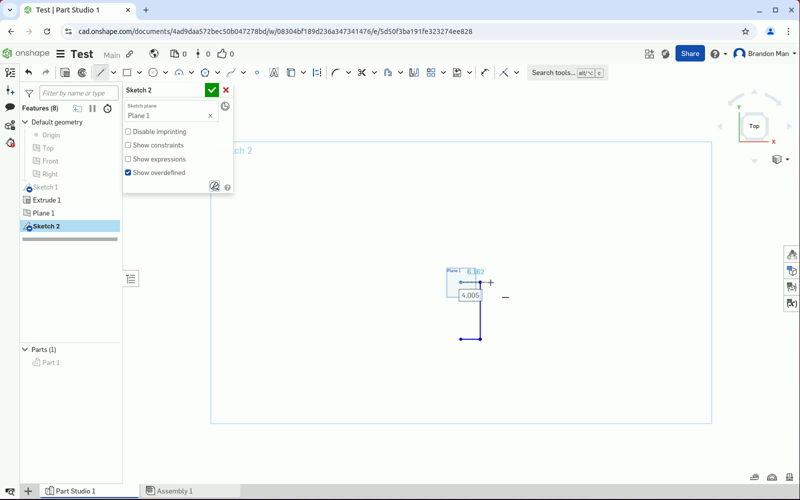
mouse_move(460, 339)
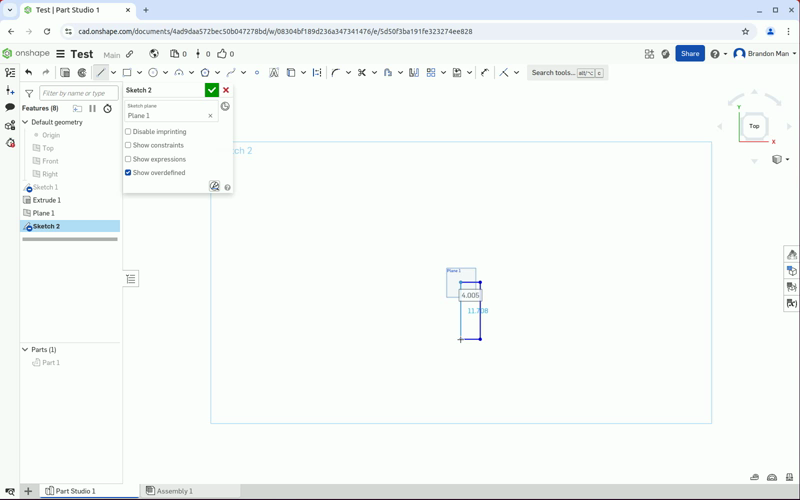
key_up(shift)
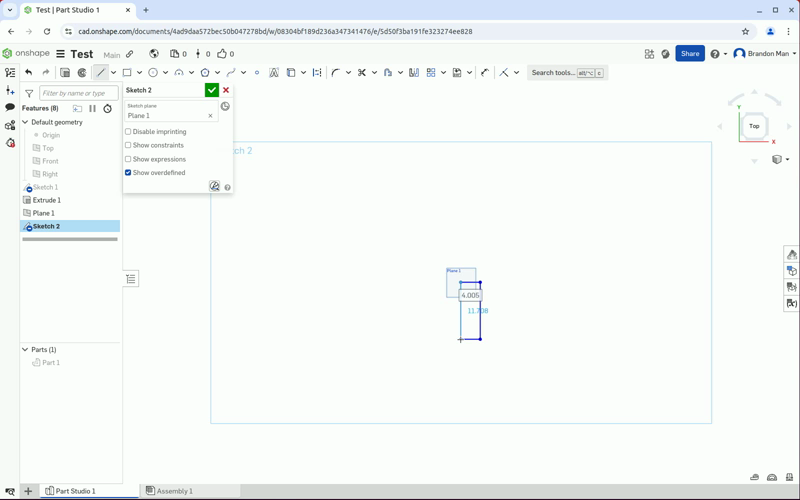
click(460, 339)
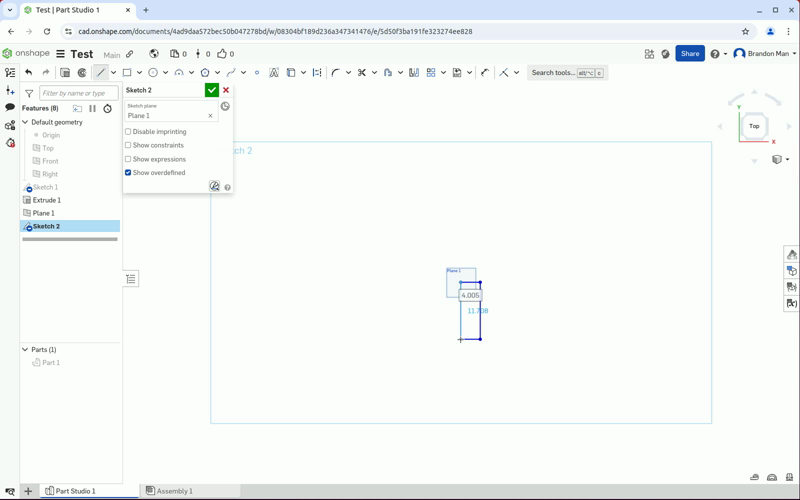
key(esc)
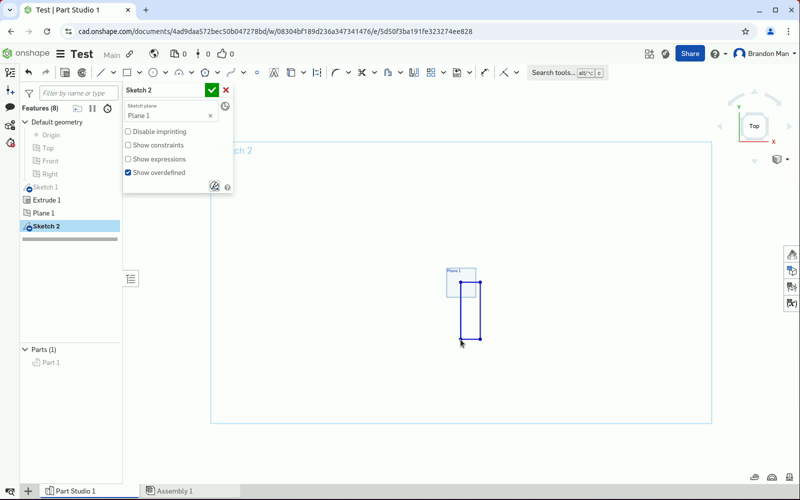
mouse_move(465, 328)
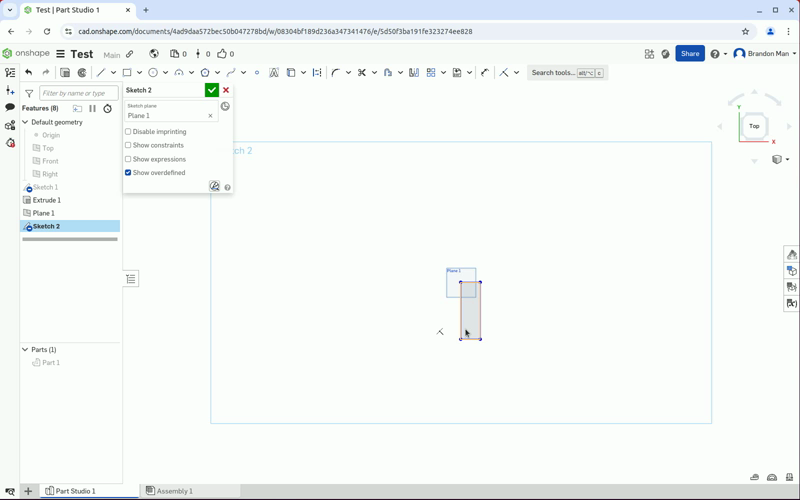
scroll(6)
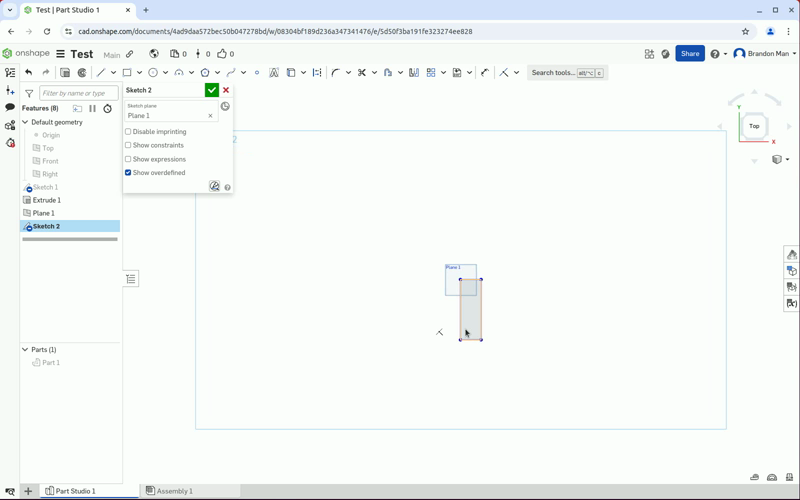
scroll(6)
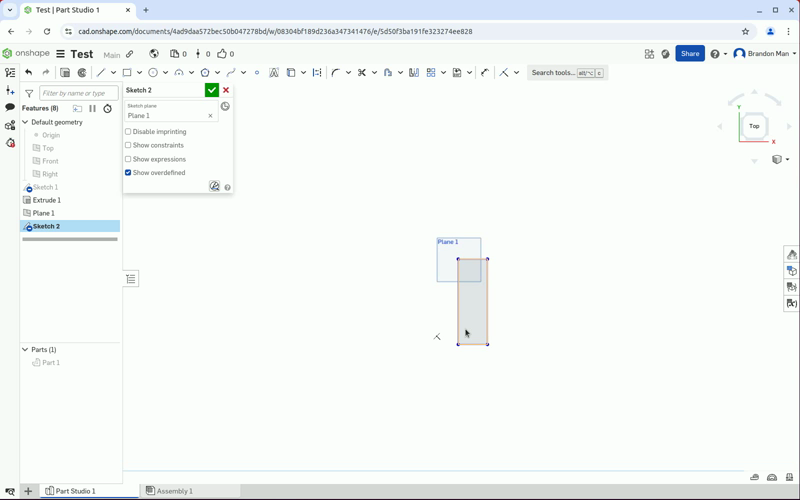
scroll(6)
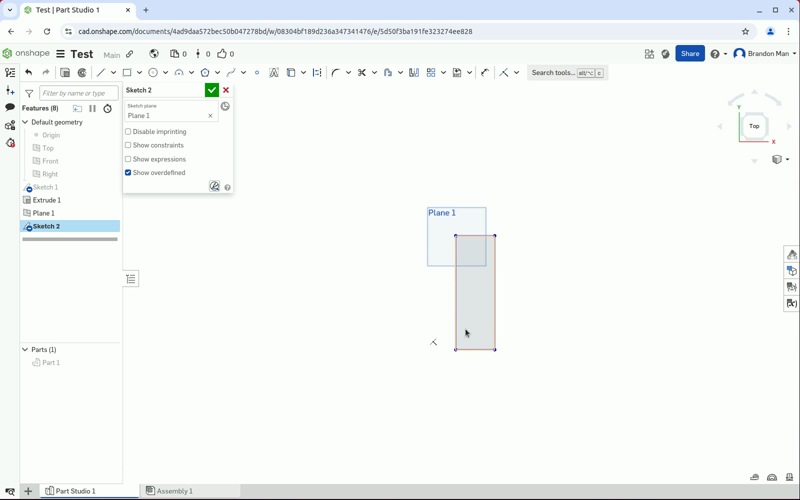
scroll(6)
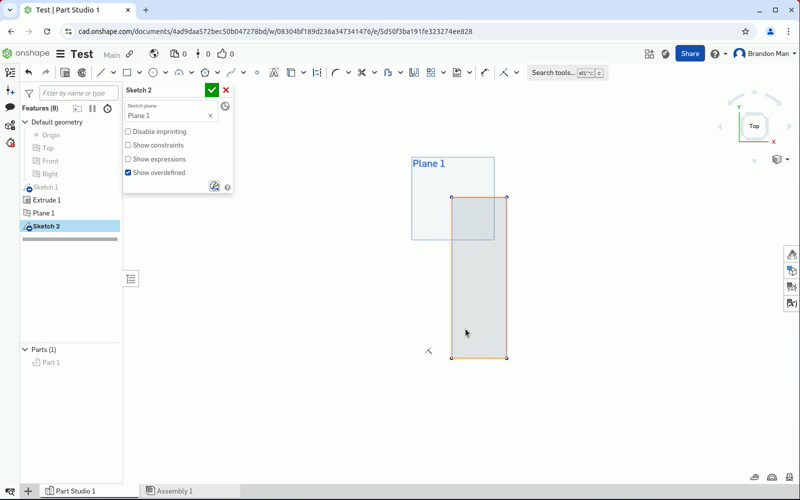
scroll(6)
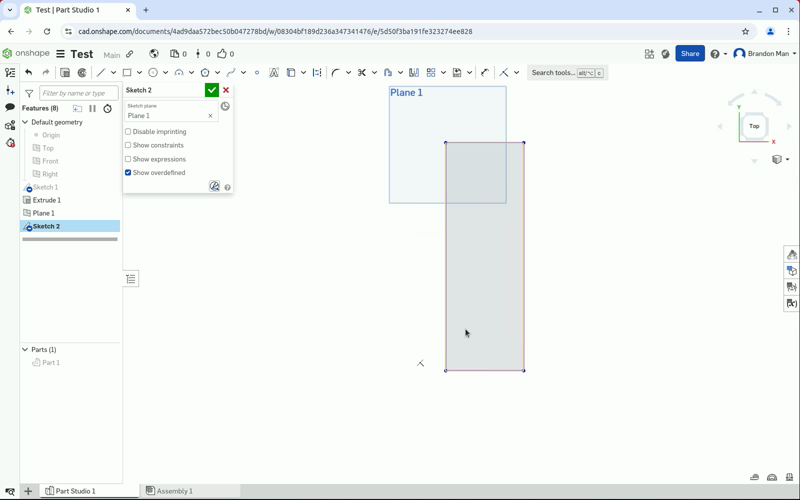
scroll(6)
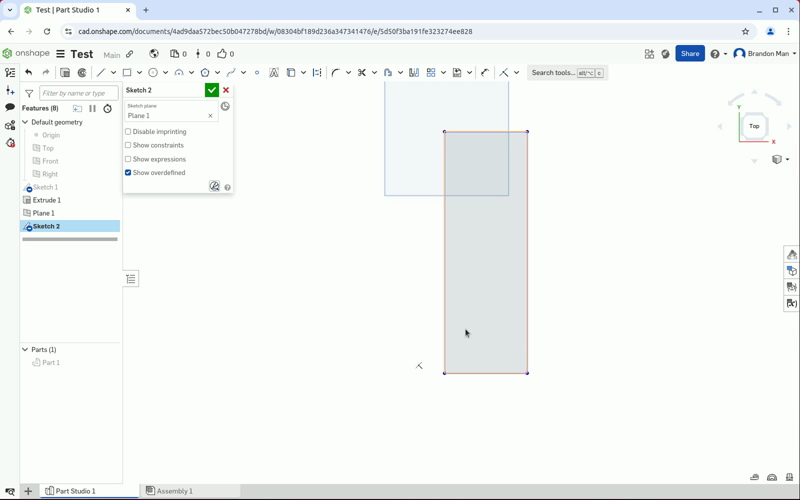
scroll(6)
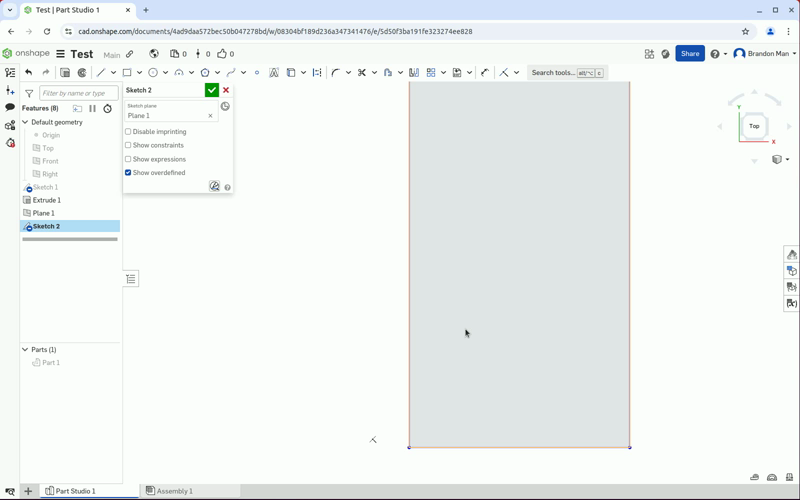
click(465, 328)
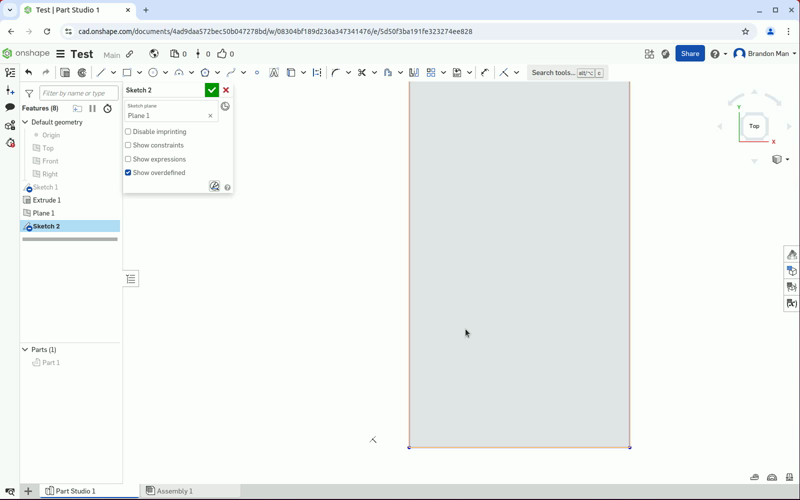
scroll(-6)
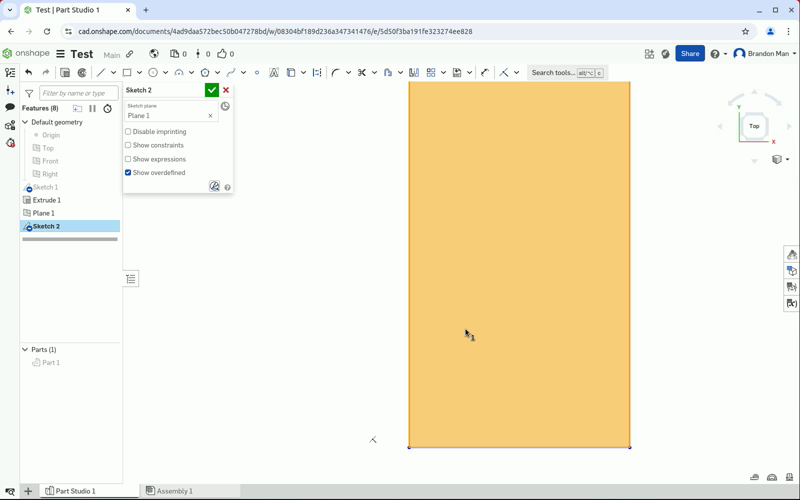
scroll(-6)
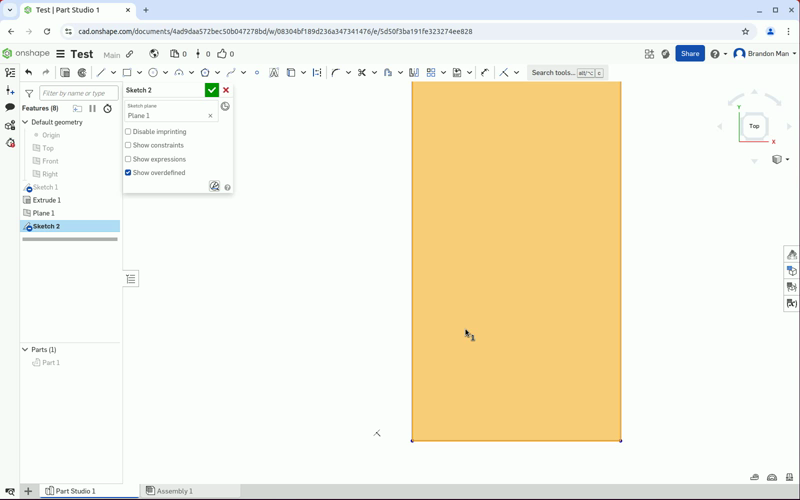
scroll(-6)
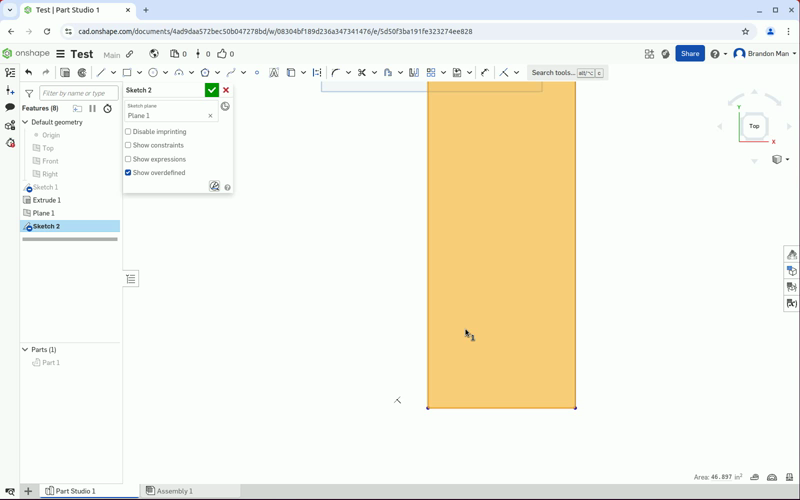
scroll(-6)
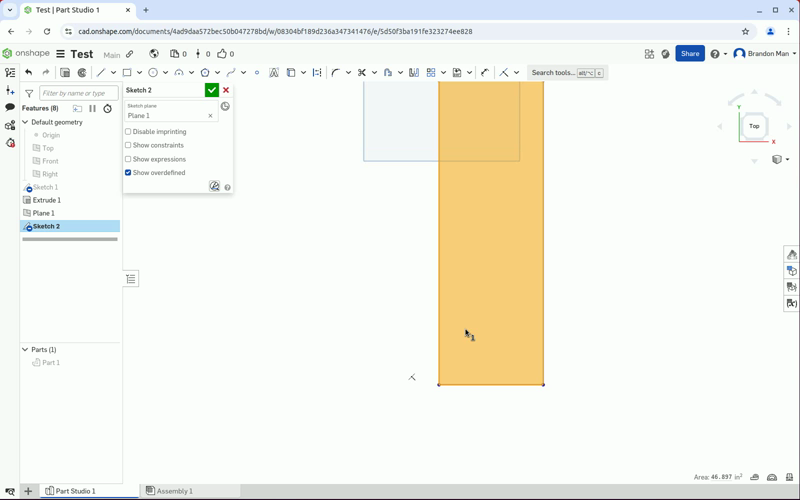
scroll(-6)
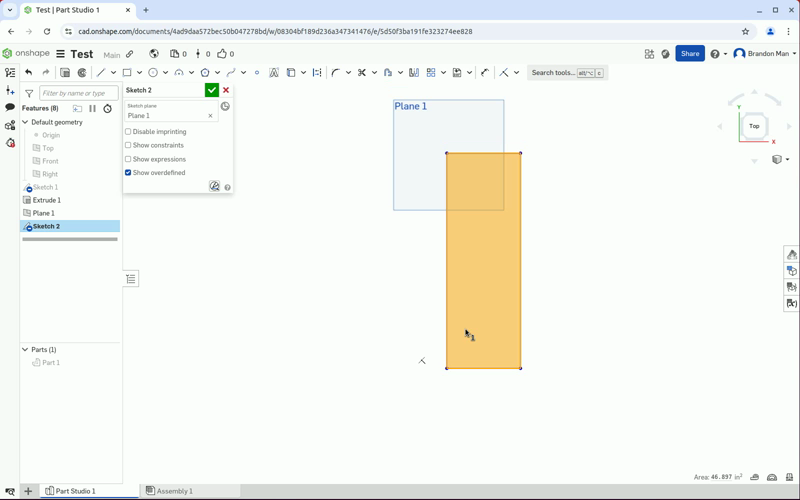
scroll(-6)
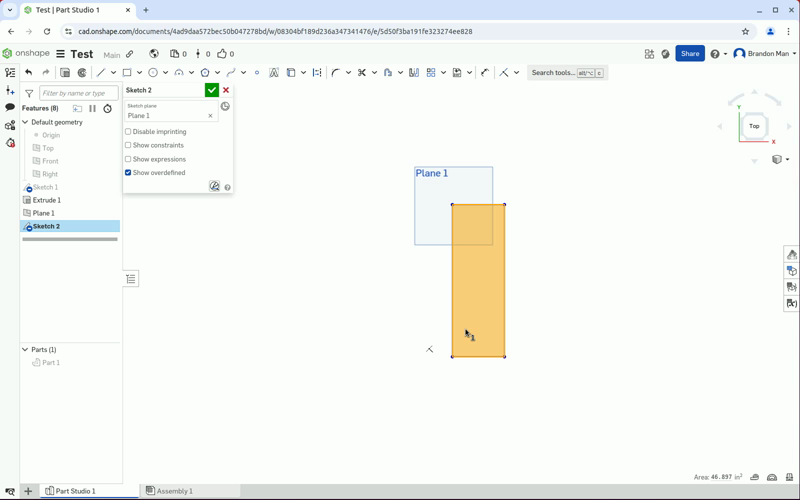
scroll(-6)
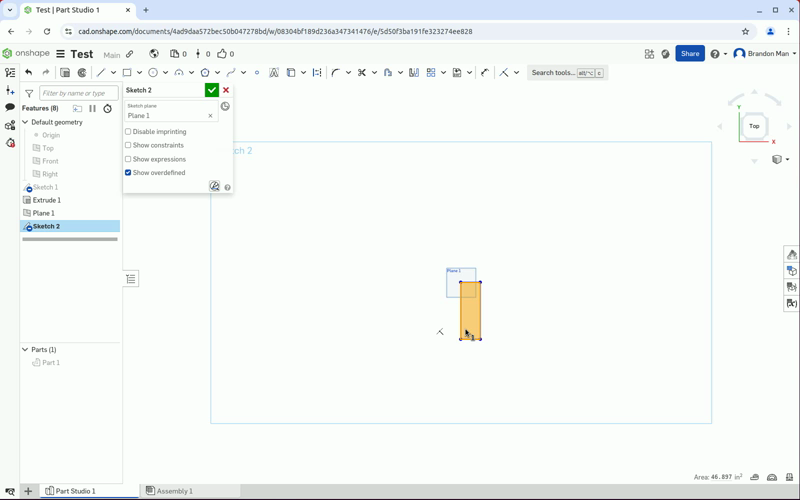
mouse_move(73, 352)
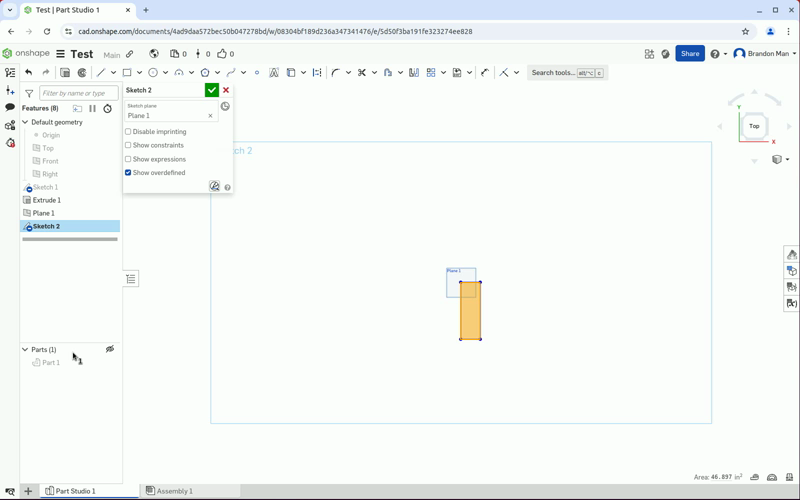
key(shift+y)
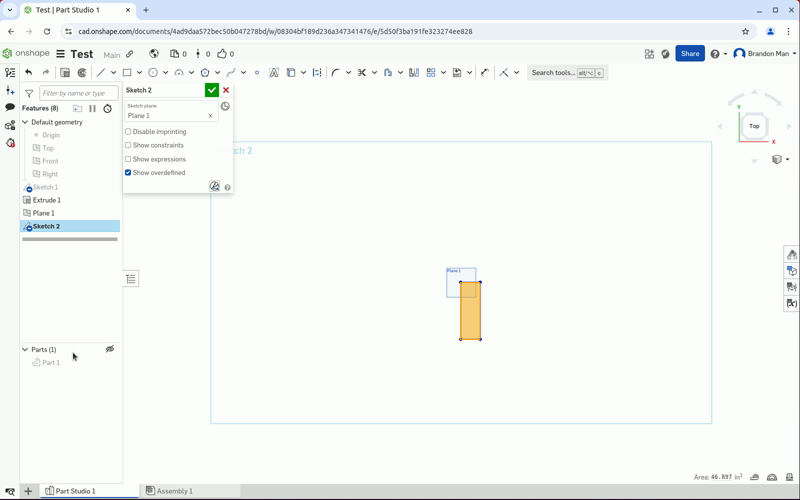
key(shift+e)
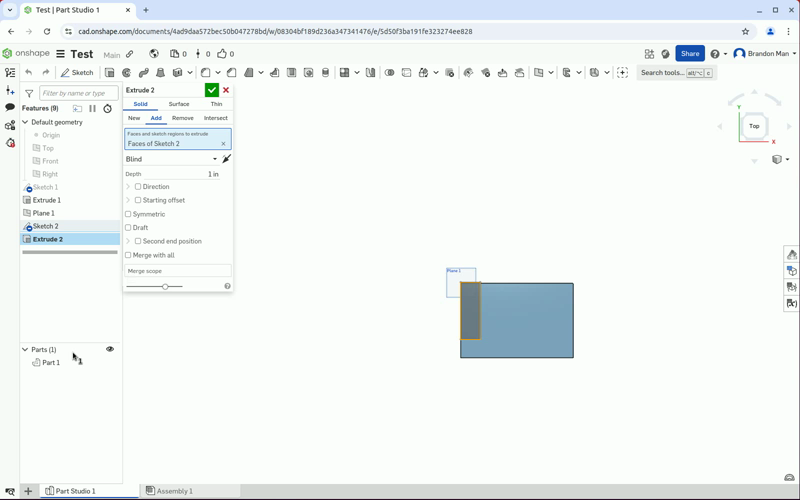
mouse_move(143, 106)
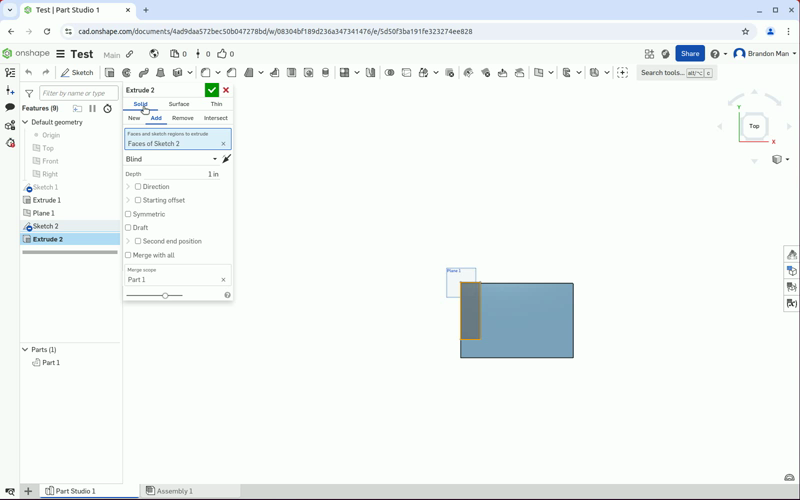
click(143, 106)
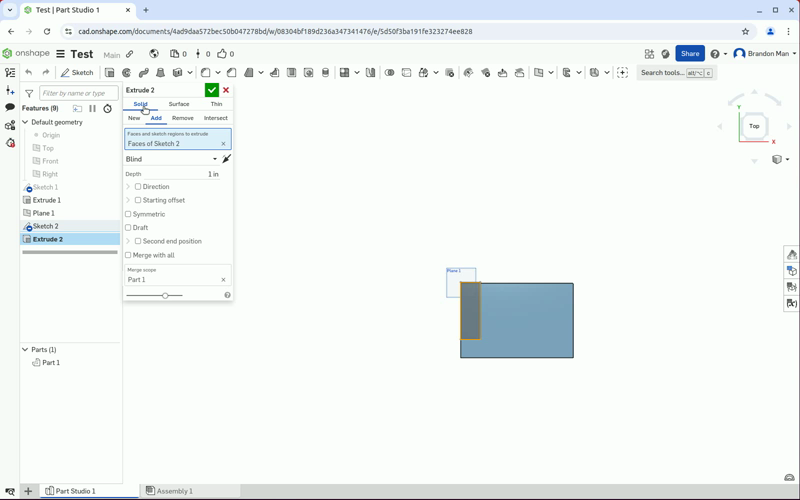
mouse_move(137, 120)
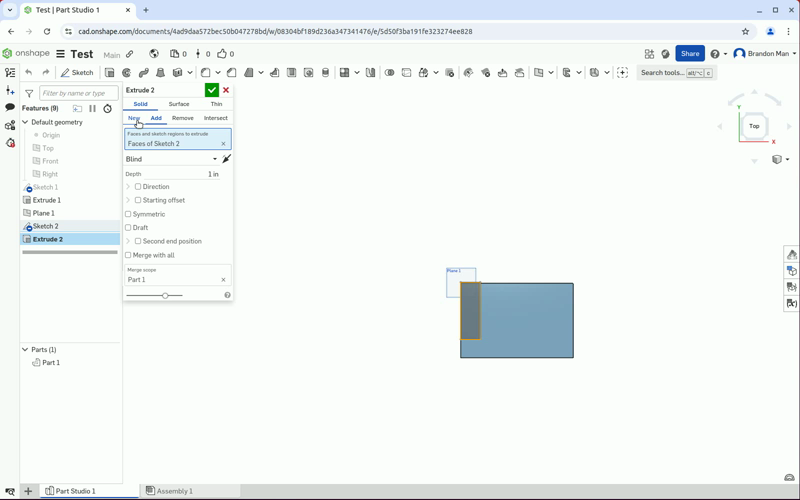
click(137, 120)
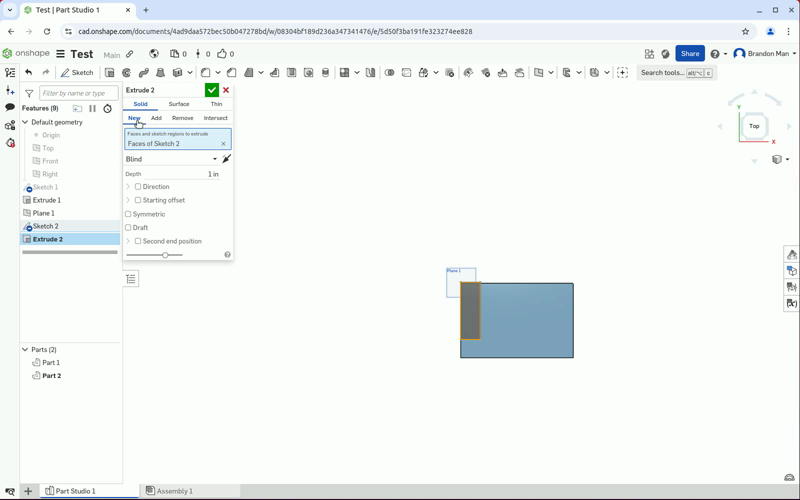
key(tab, 4)
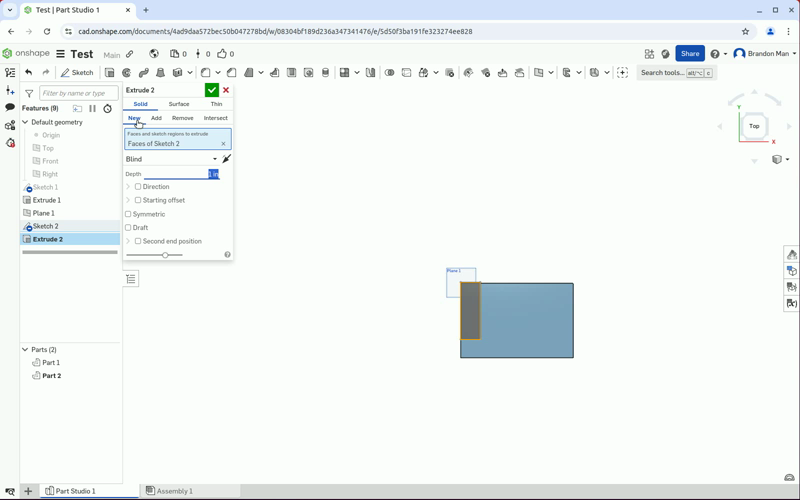
text(7.703)
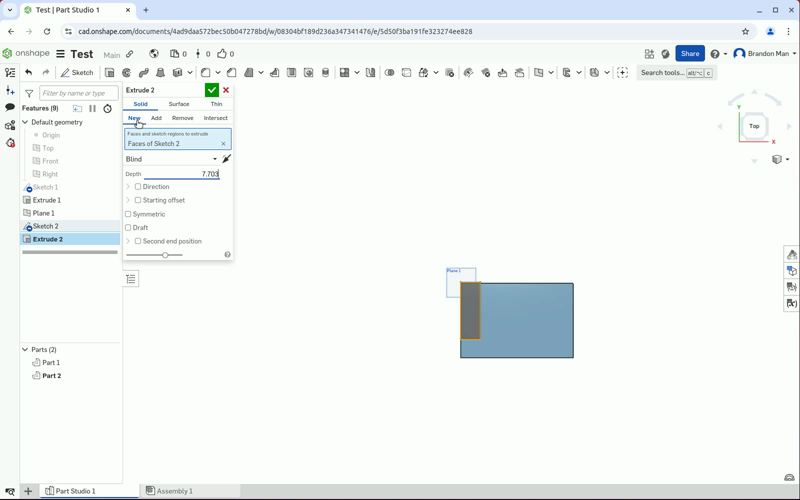
key(enter)
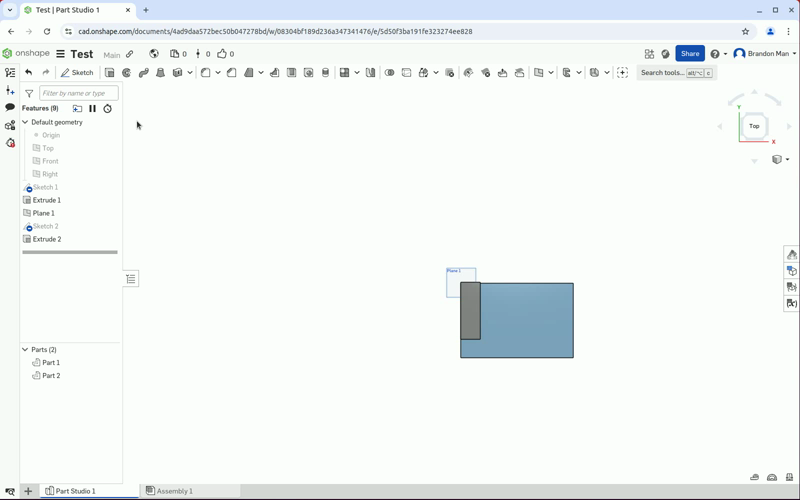
key(shift+h)
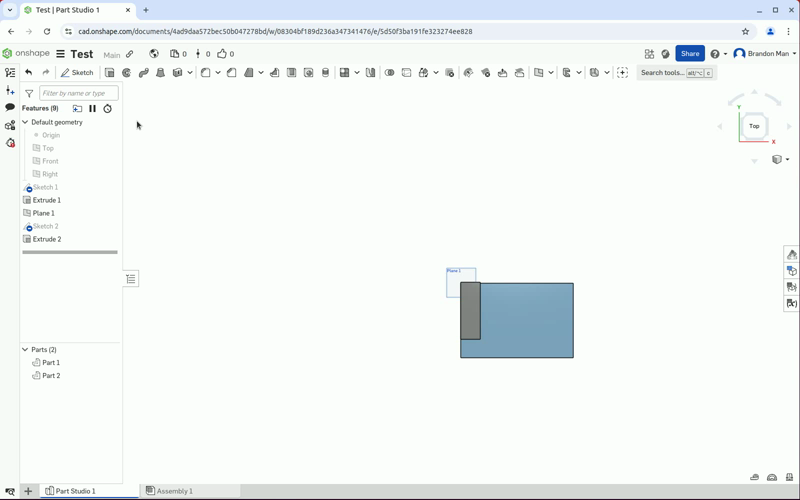
key(shift+h)
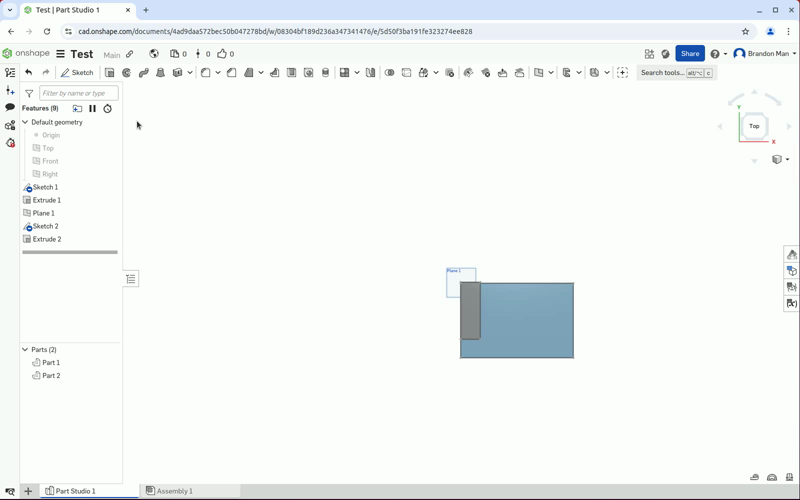
key(shift+7)
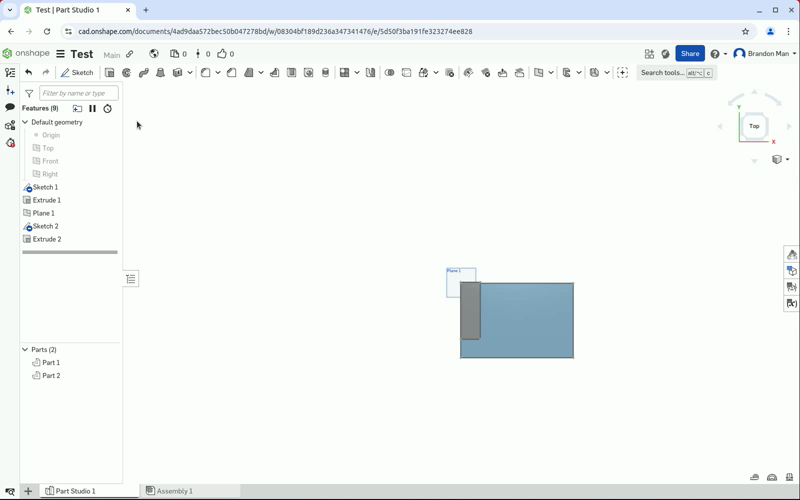
key(up, 3)
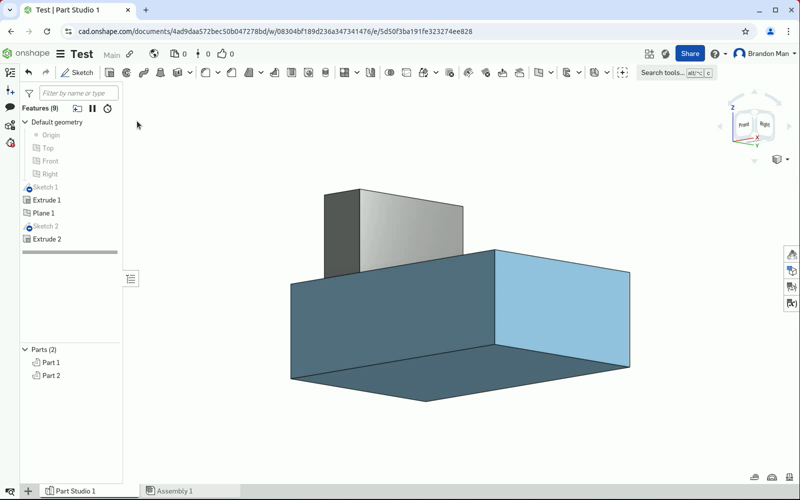
key(left, 3)
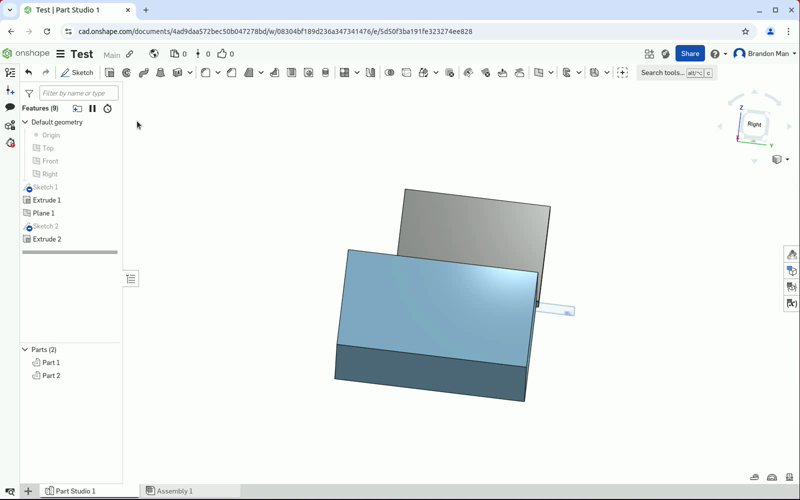
key(right, 3)
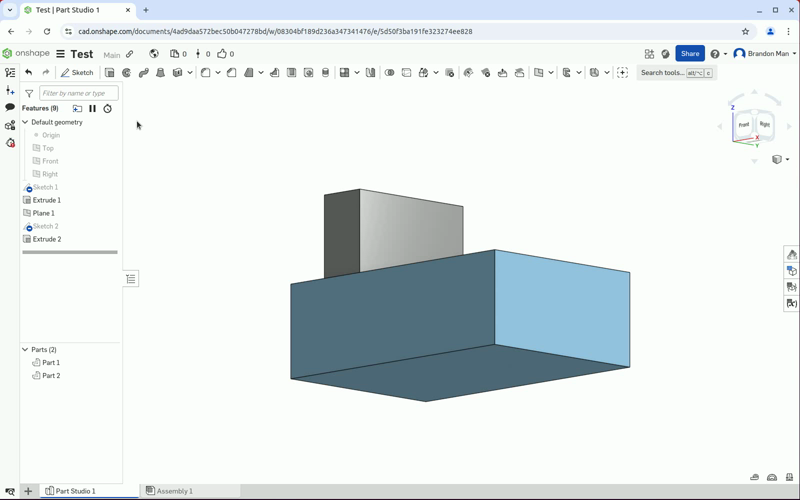
key(down, 3)
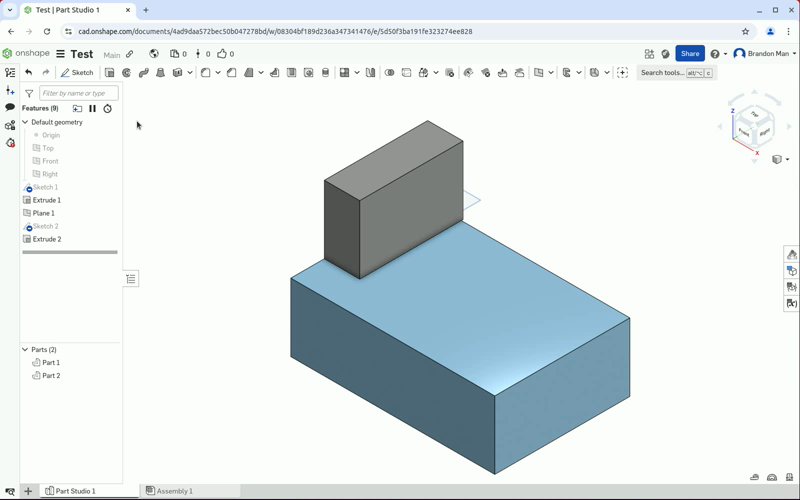
mouse_move(73, 189)
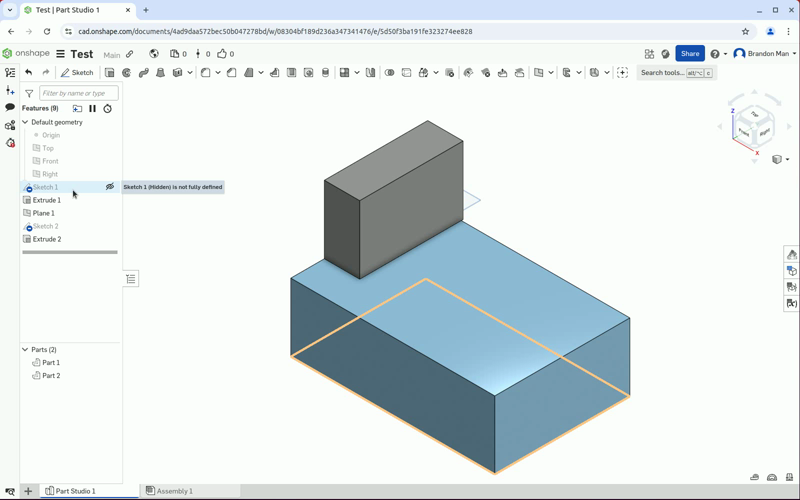
click(73, 189)